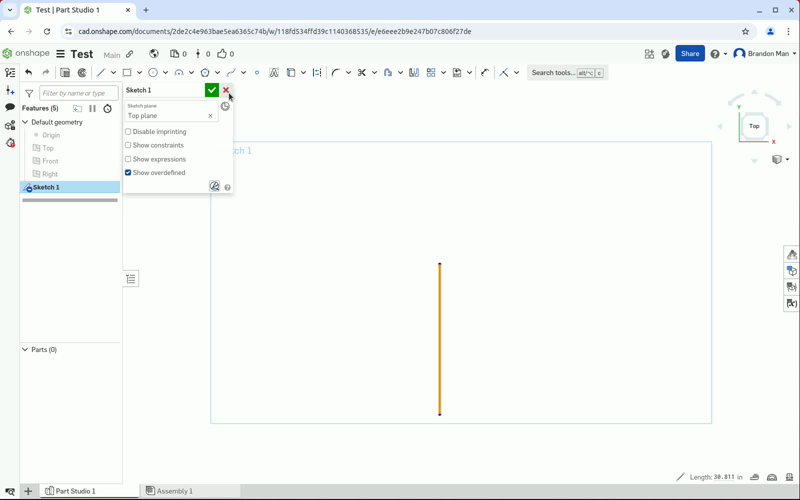
key(shift+h)
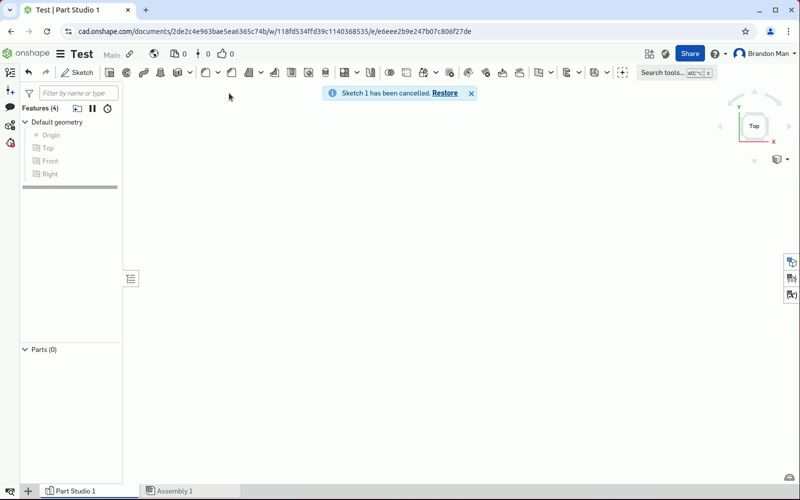
mouse_move(73, 352)
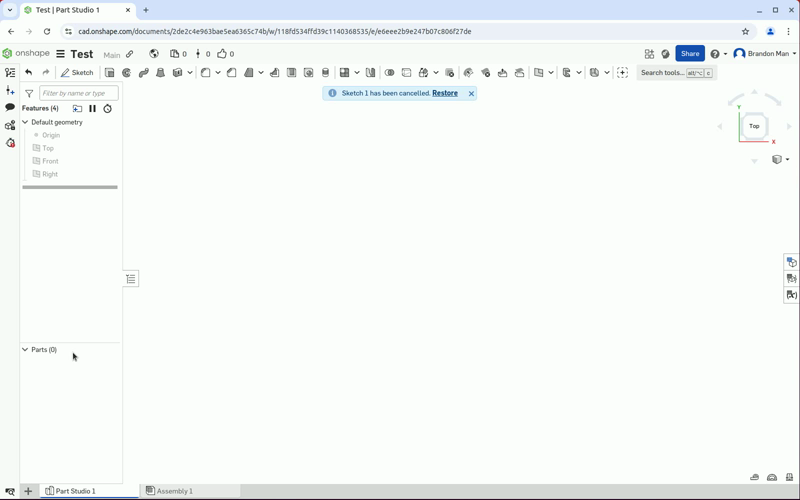
key(y)
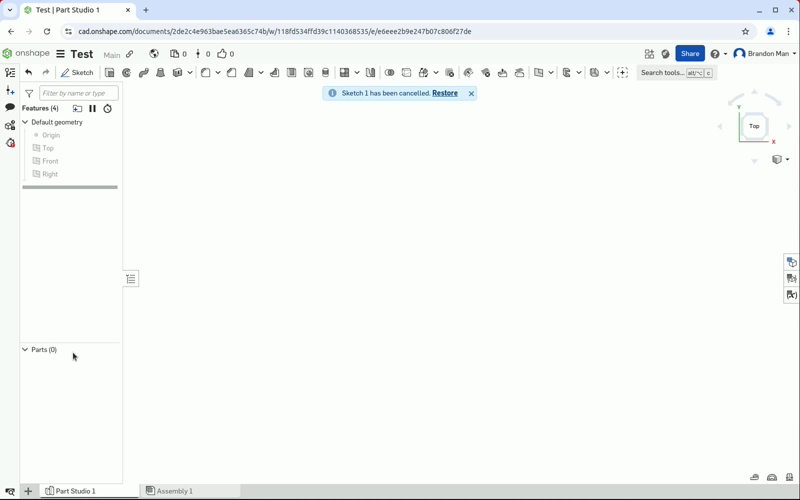
key(shift+p)
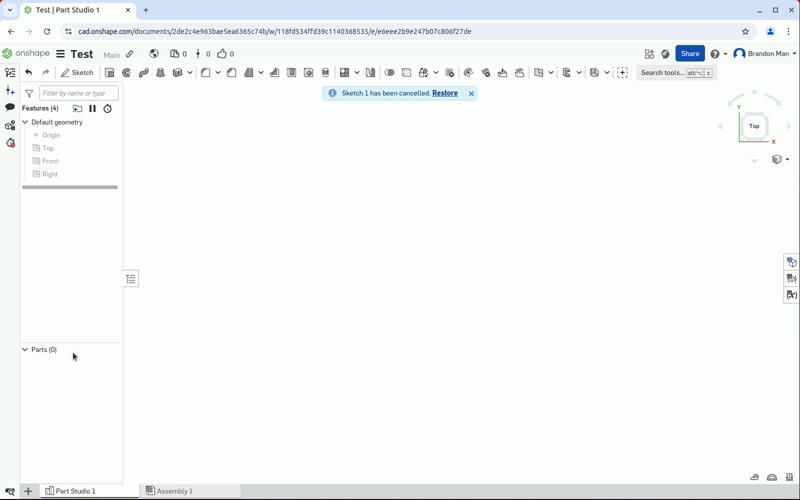
key(space)
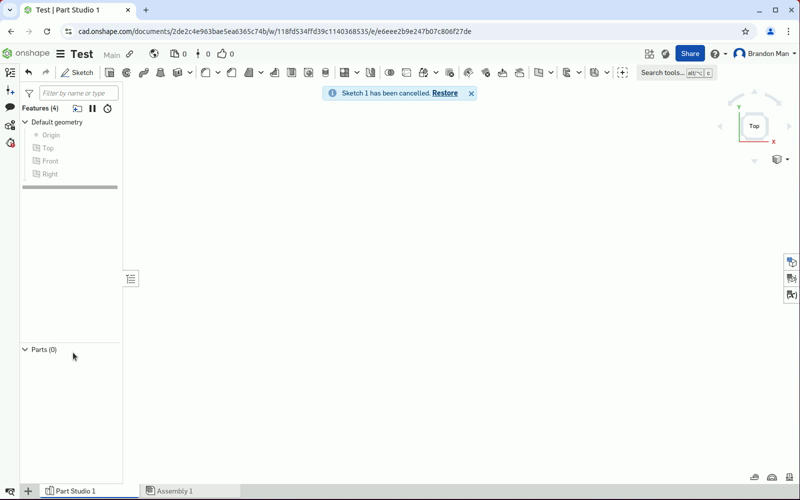
key_down(shift)
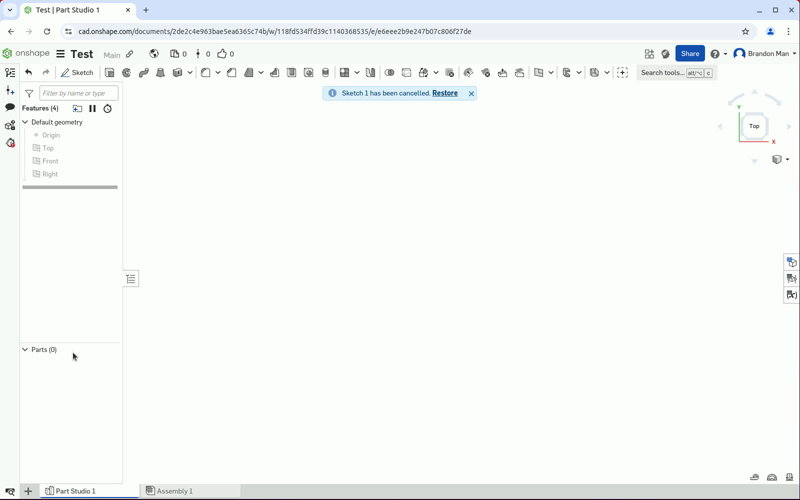
key(up)
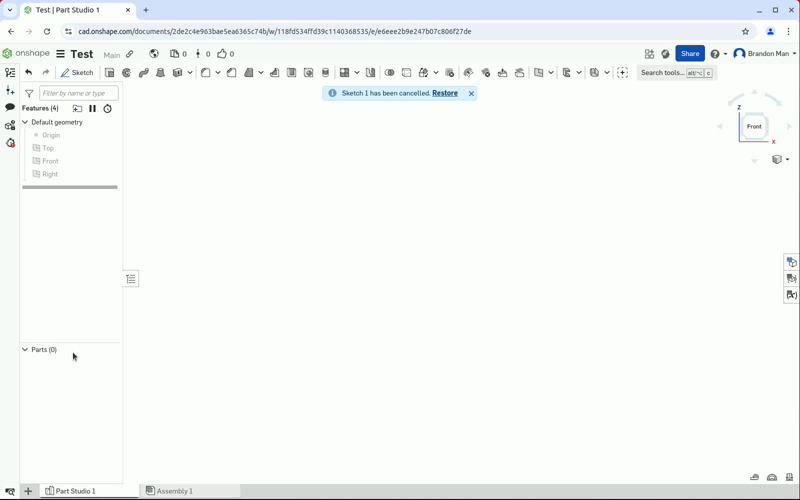
key_up(shift)
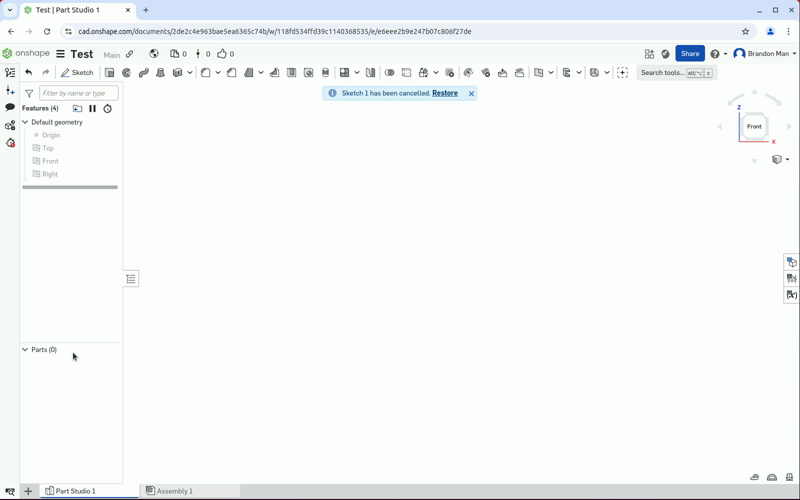
mouse_move(73, 352)
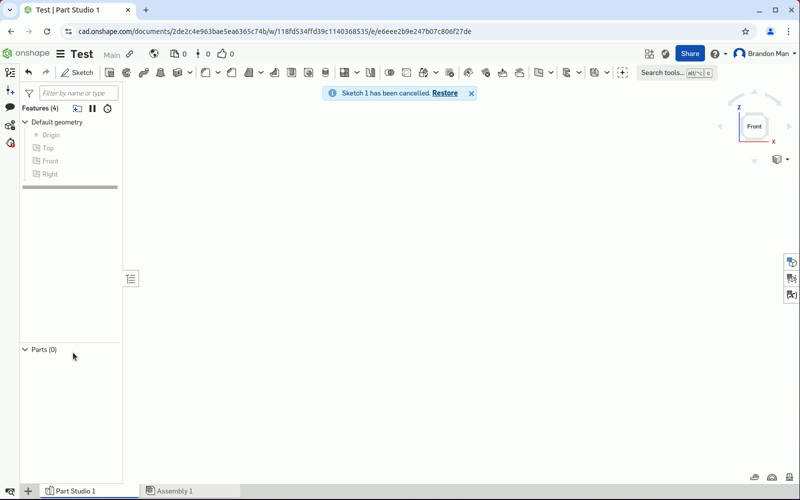
key(shift+y)
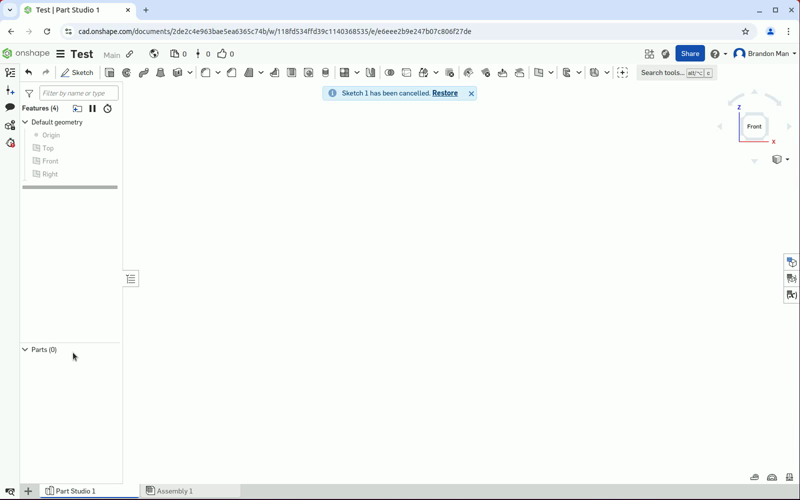
key(shift+s)
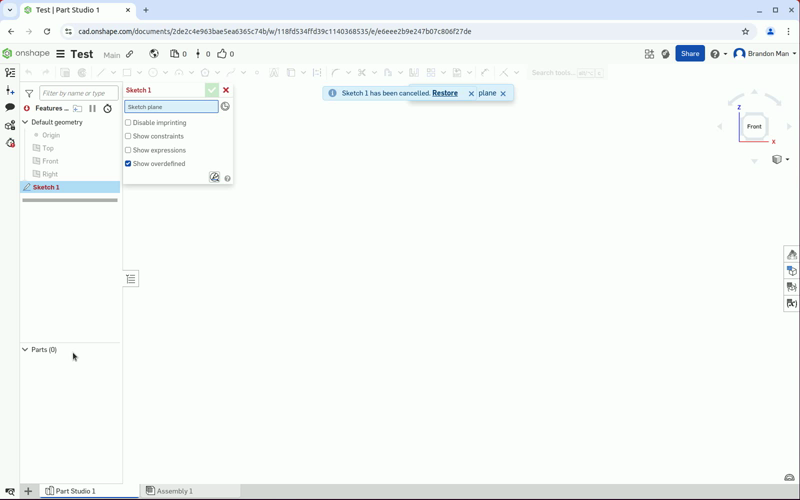
mouse_move(73, 163)
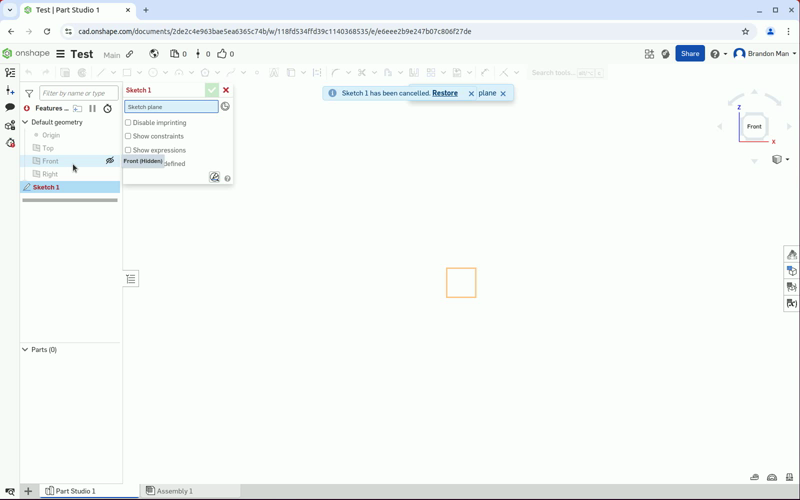
click(73, 163)
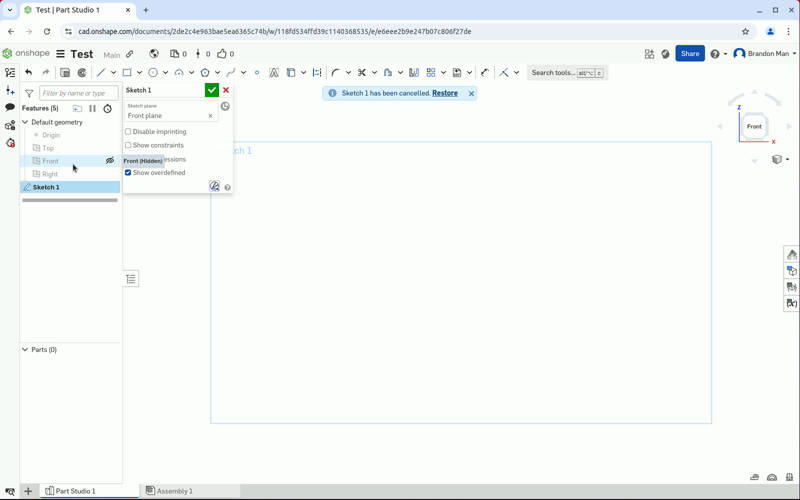
mouse_move(73, 352)
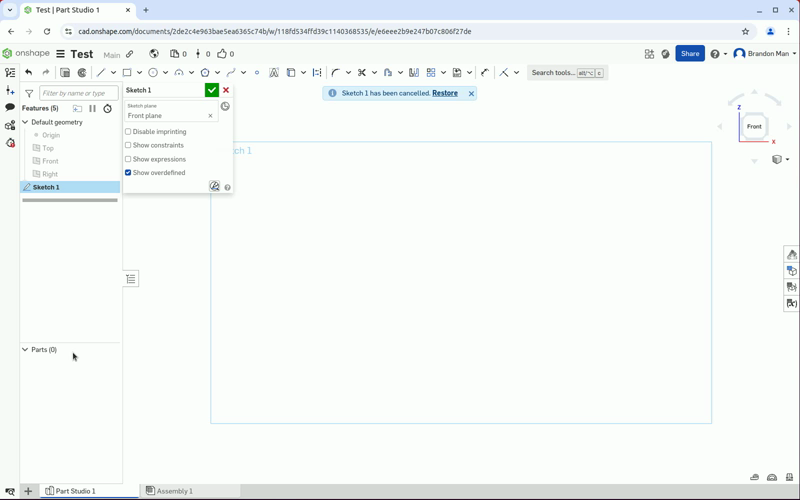
key(y)
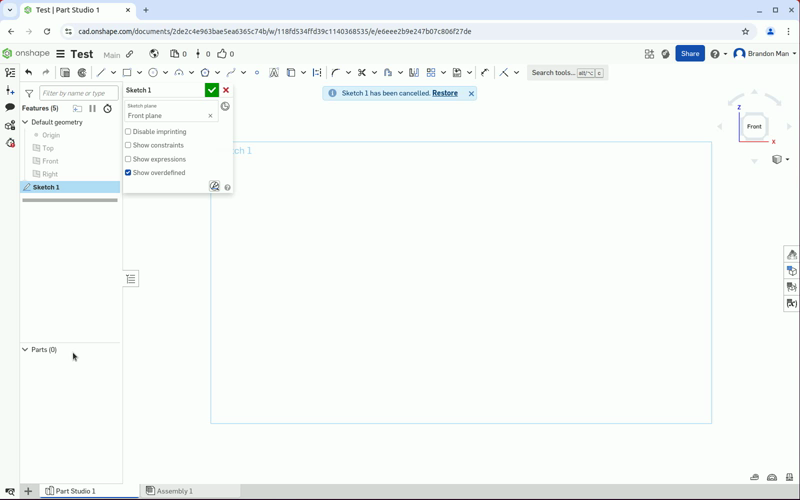
key(l)
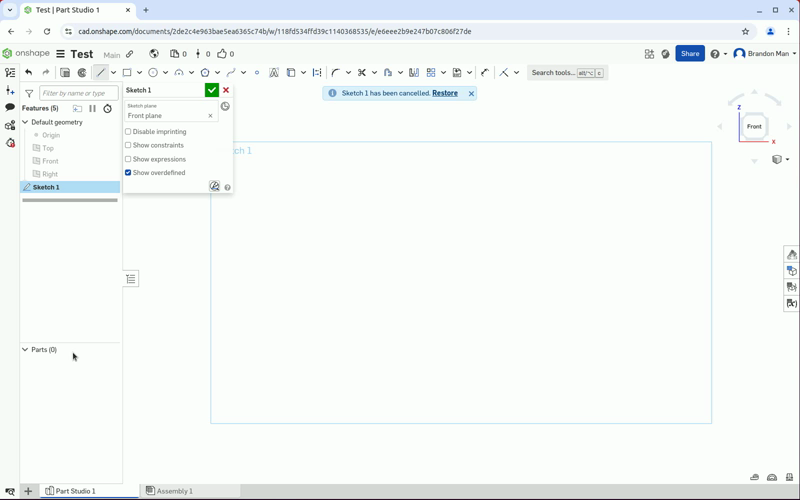
key_down(shift)
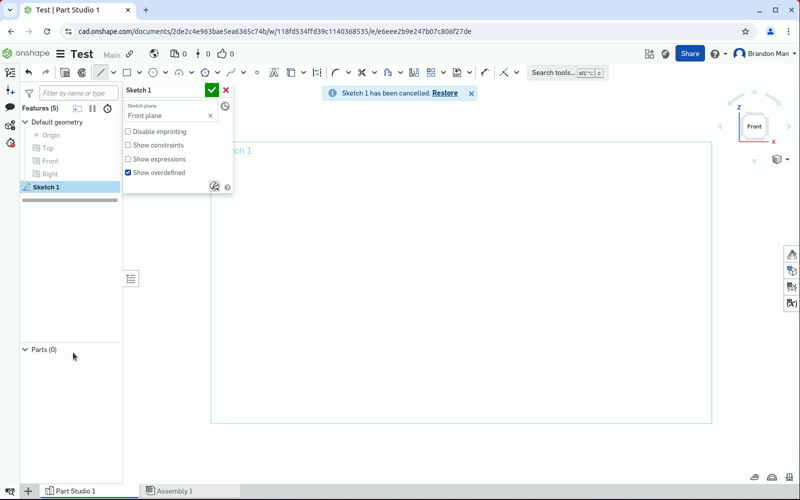
mouse_move(348, 253)
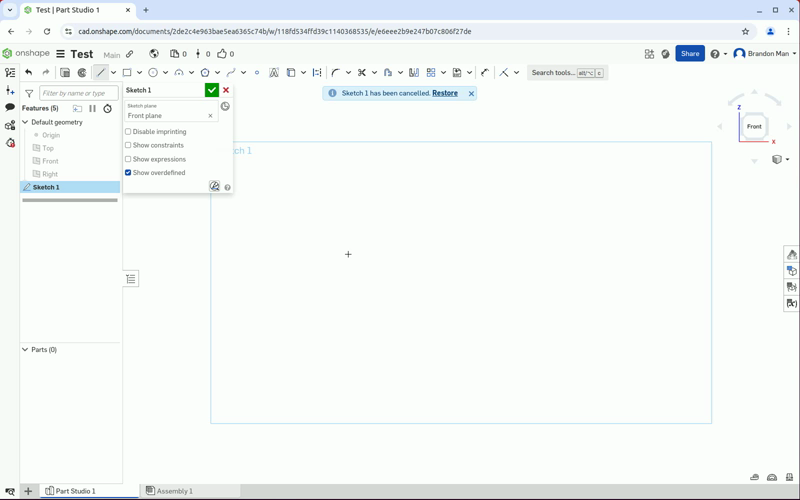
click(348, 253)
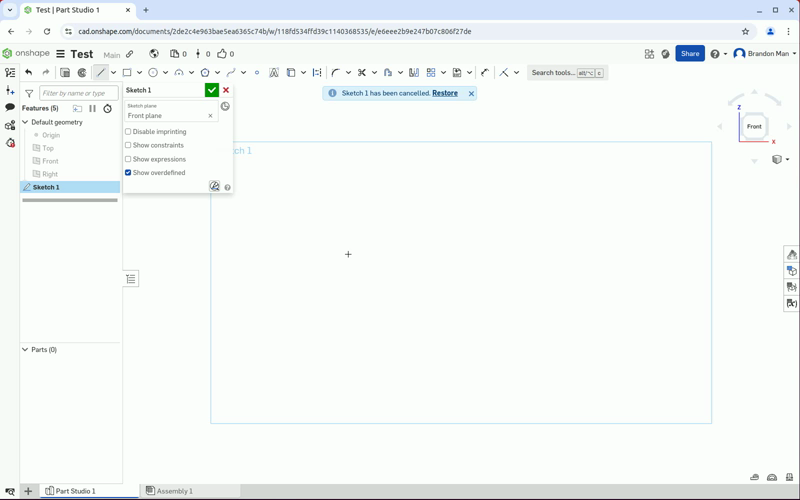
key_up(shift)
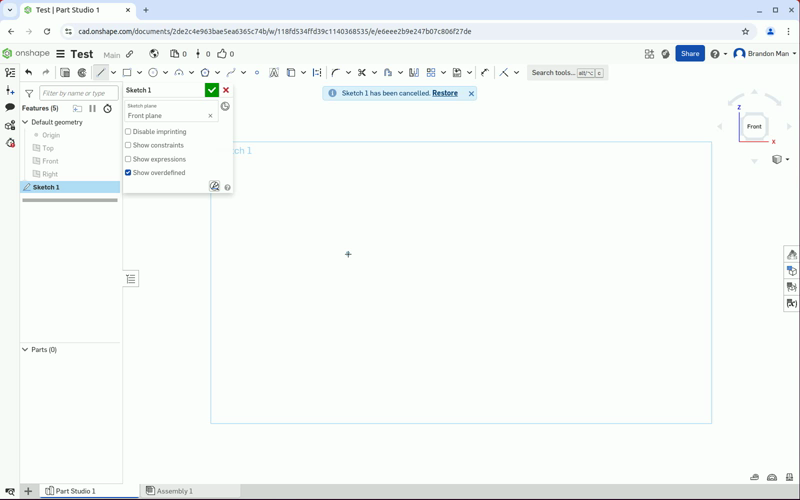
key_down(shift)
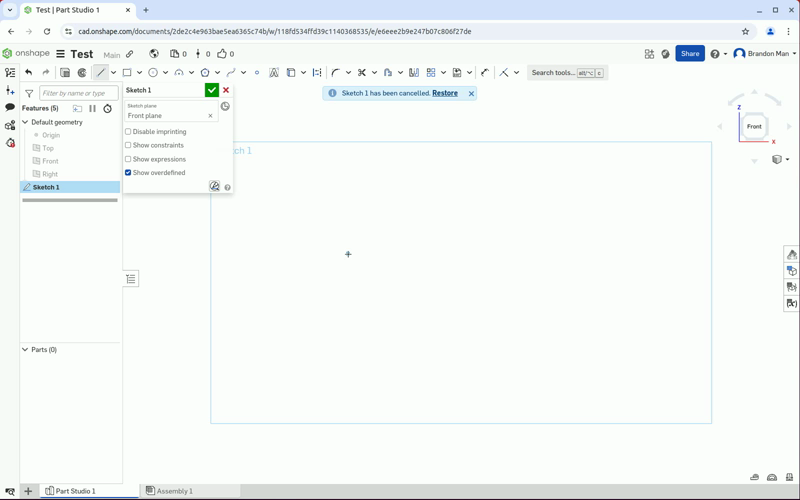
mouse_move(378, 253)
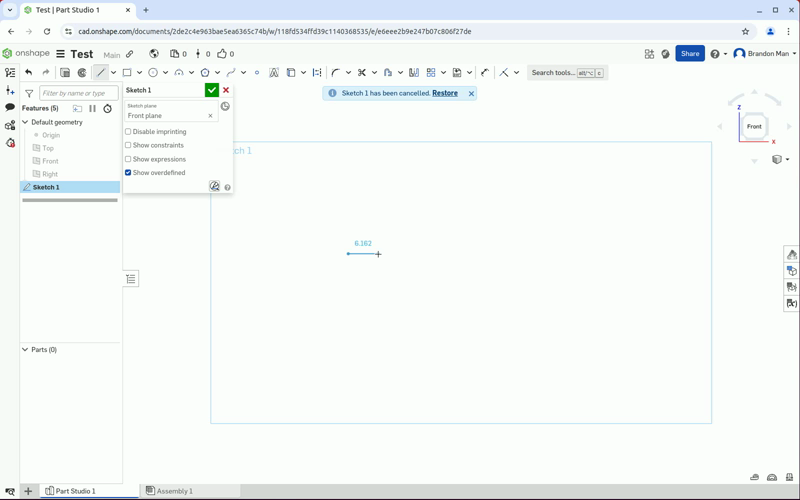
mouse_move(401, 253)
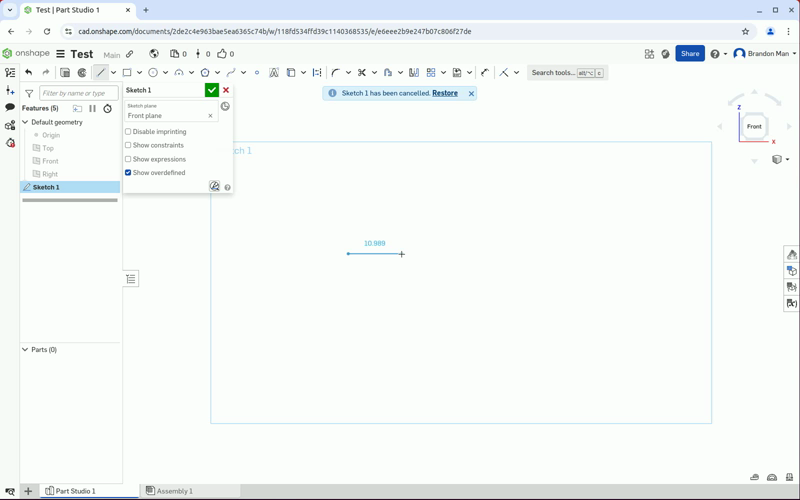
click(401, 253)
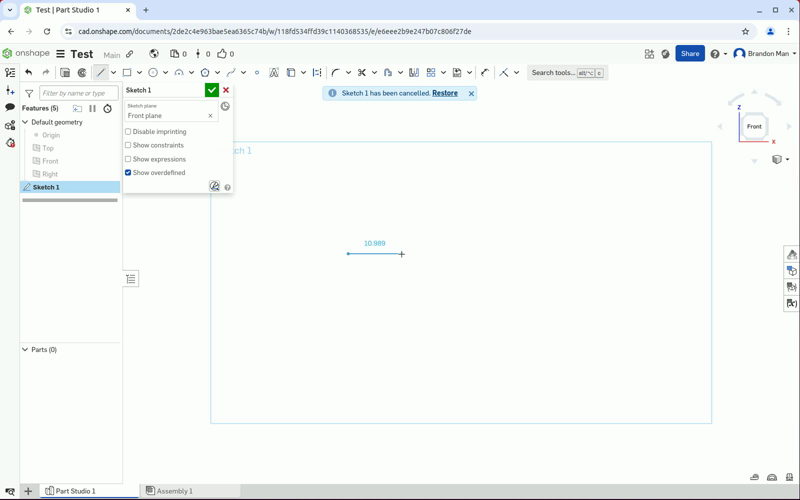
key_up(shift)
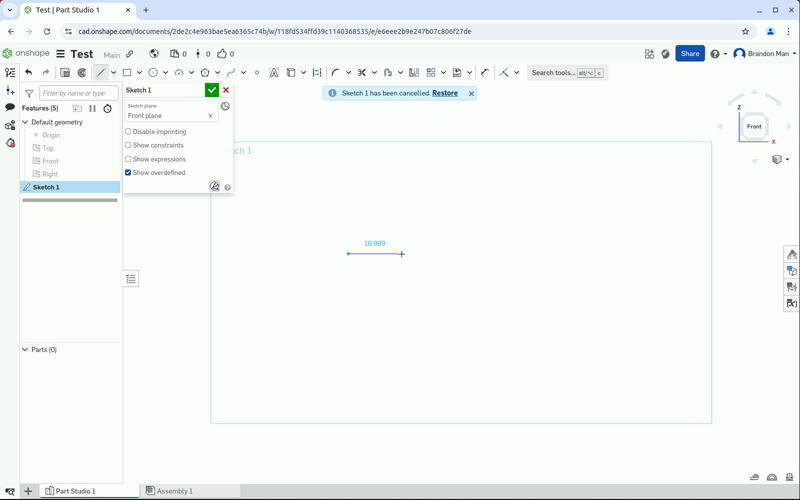
key_down(shift)
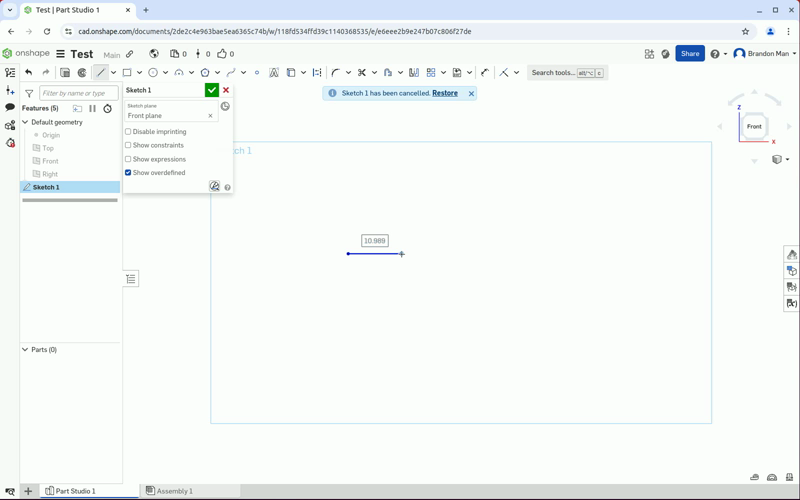
mouse_move(431, 253)
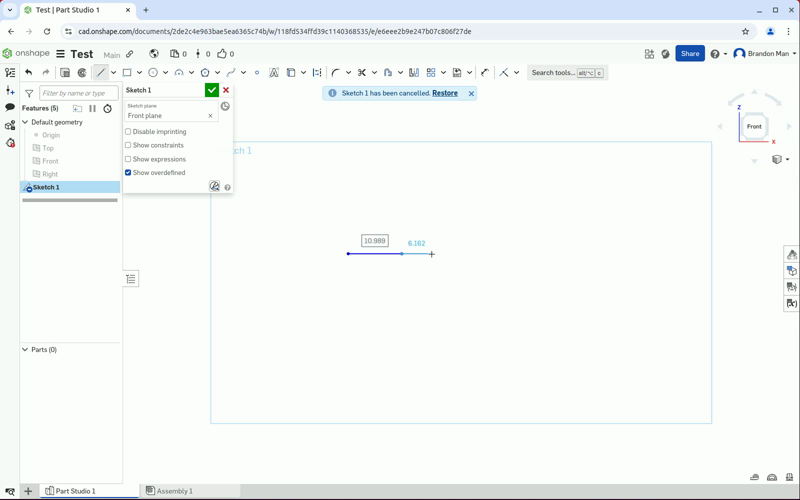
mouse_move(401, 220)
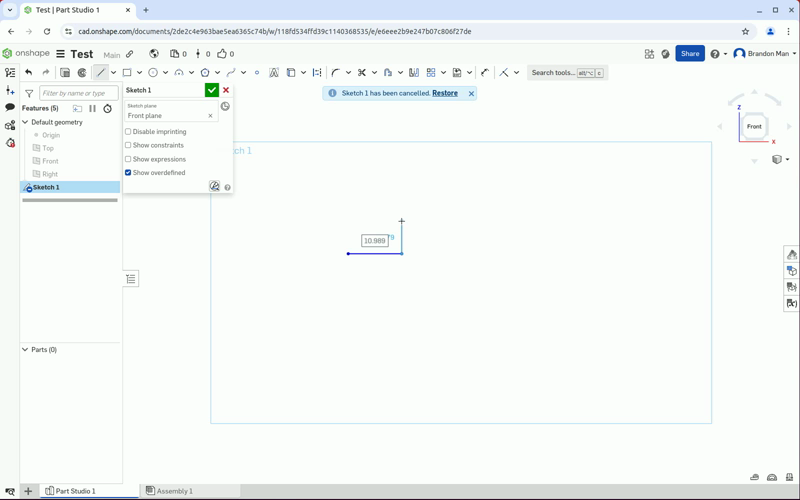
click(401, 220)
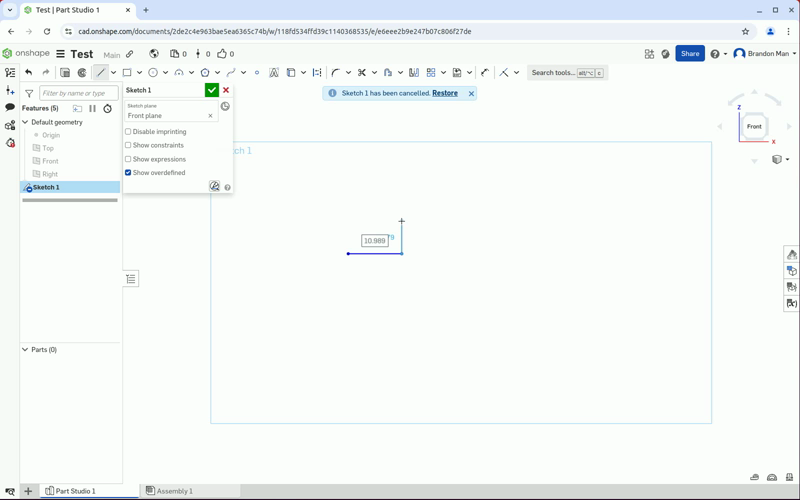
key_up(shift)
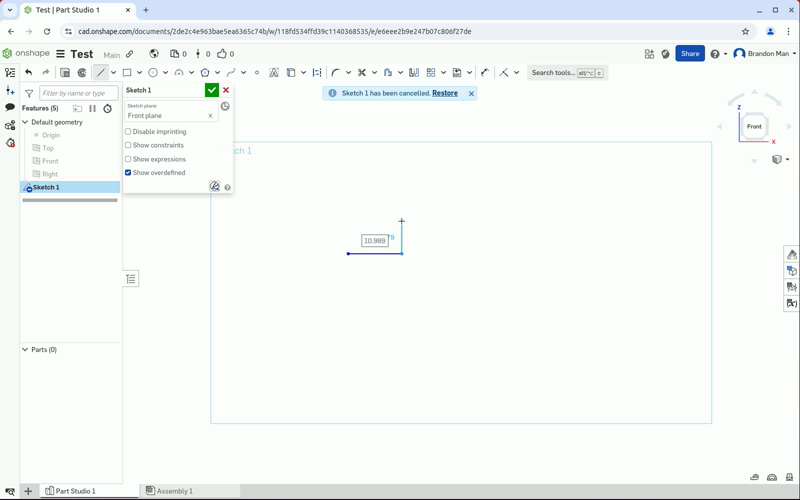
key_down(shift)
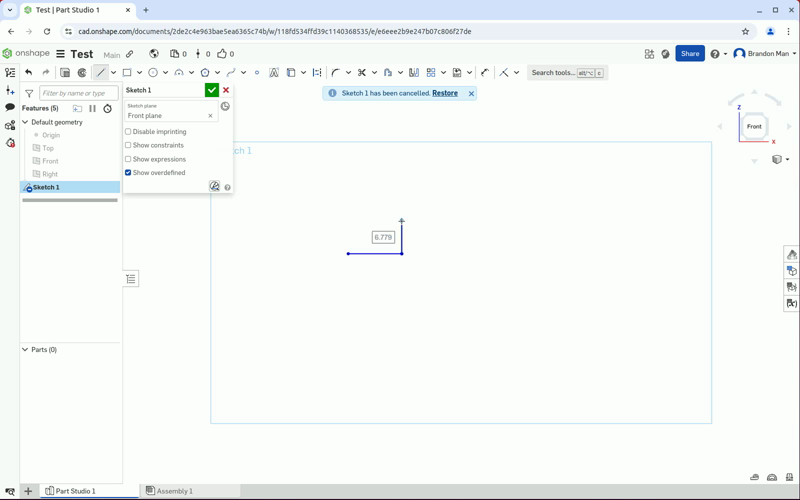
mouse_move(431, 220)
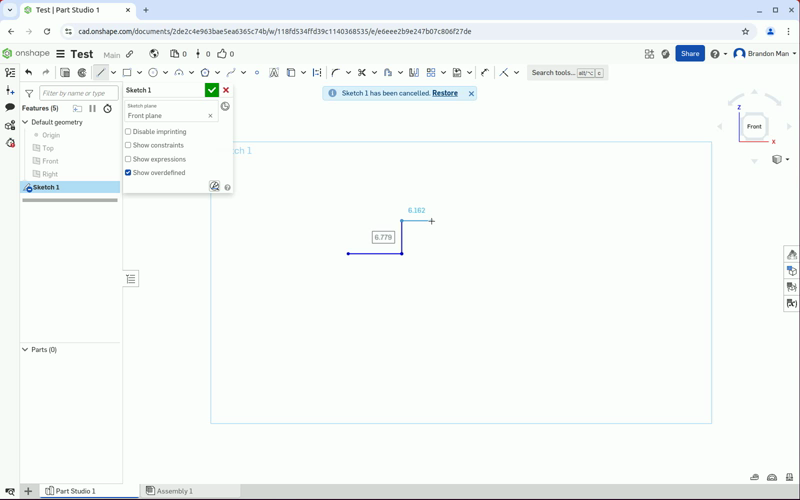
mouse_move(348, 220)
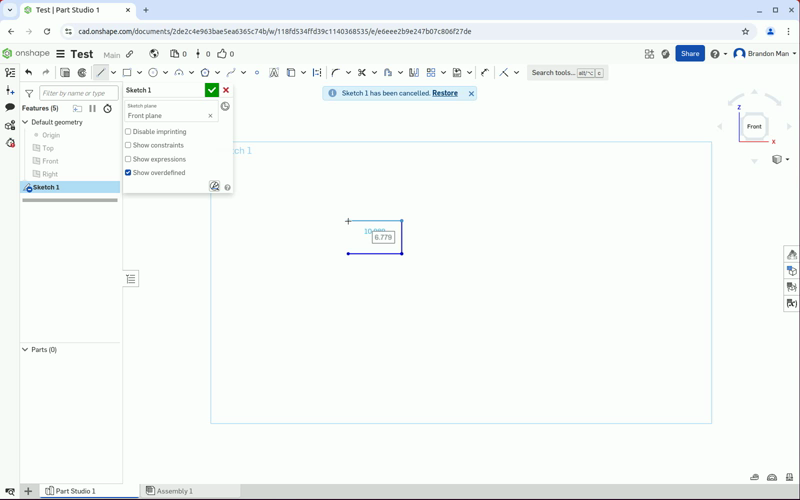
click(348, 220)
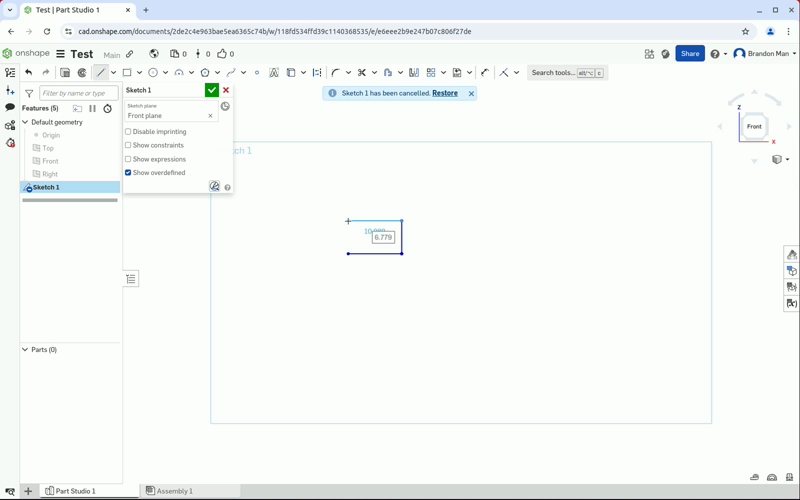
key_up(shift)
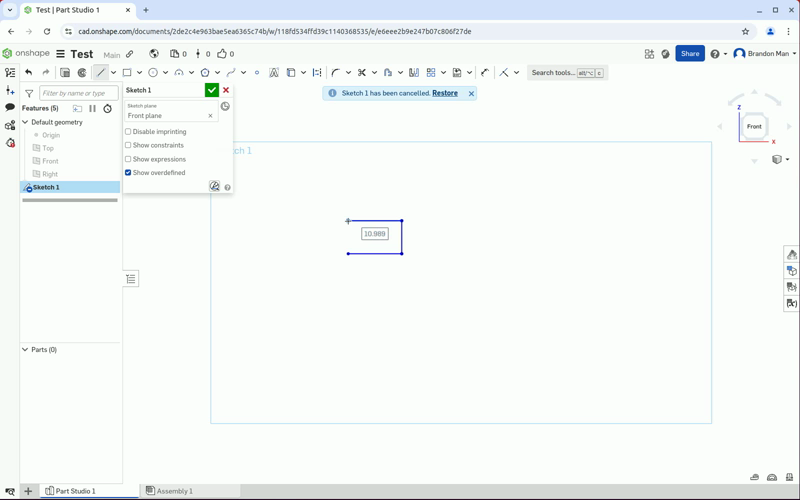
mouse_move(378, 220)
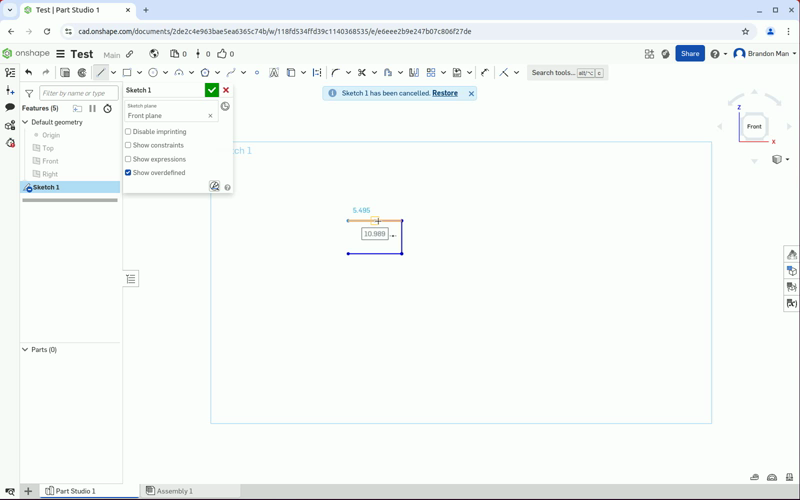
key_down(shift)
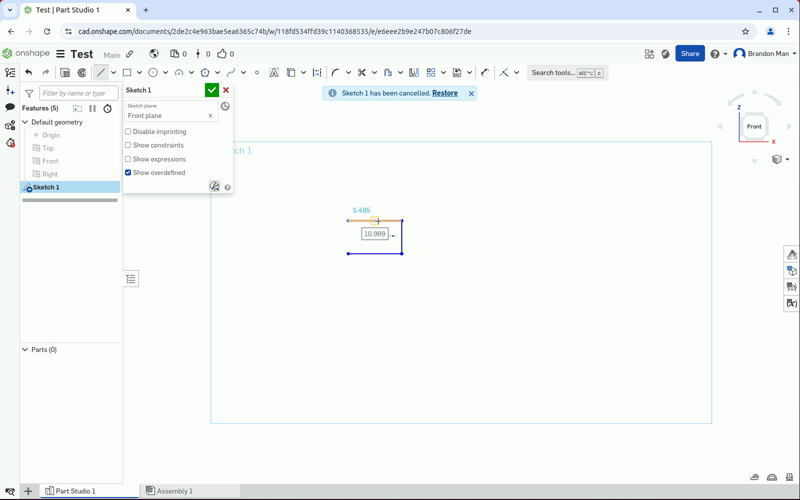
mouse_move(348, 253)
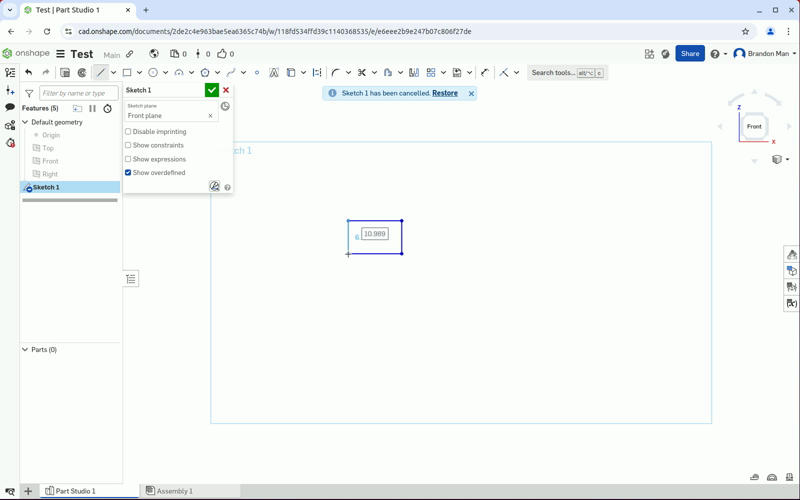
key_up(shift)
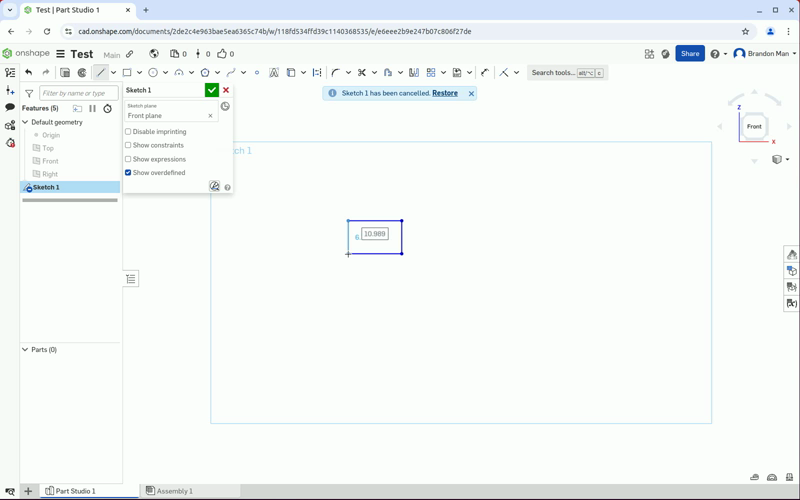
click(348, 253)
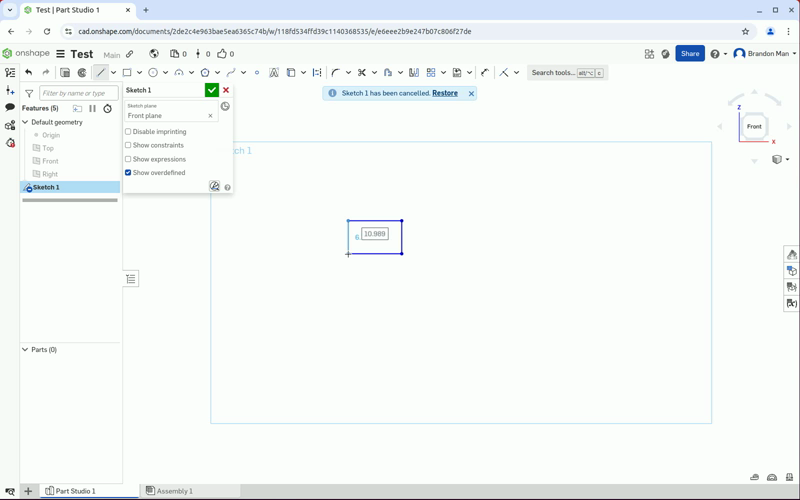
key(esc)
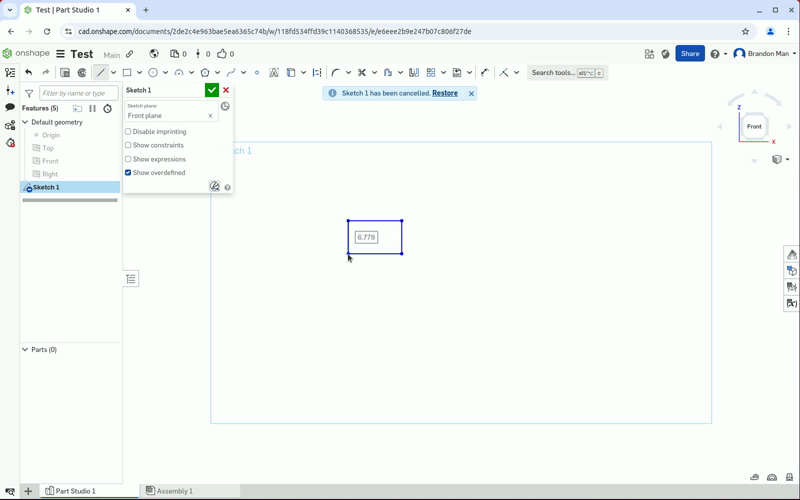
mouse_move(392, 224)
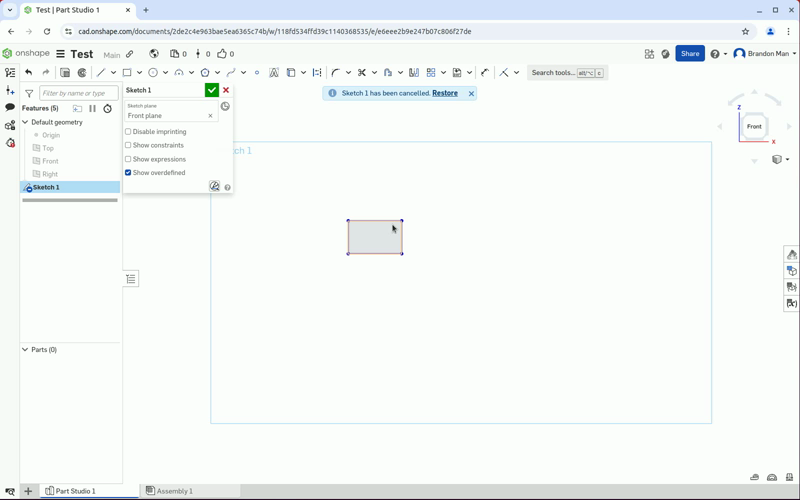
scroll(6)
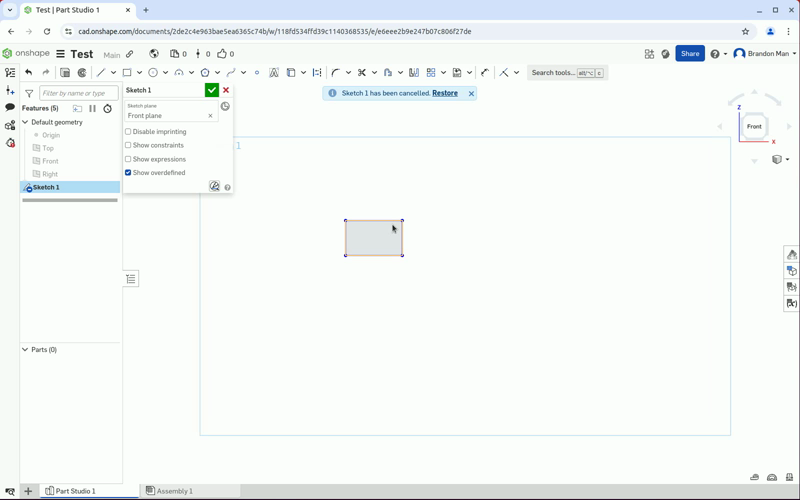
scroll(6)
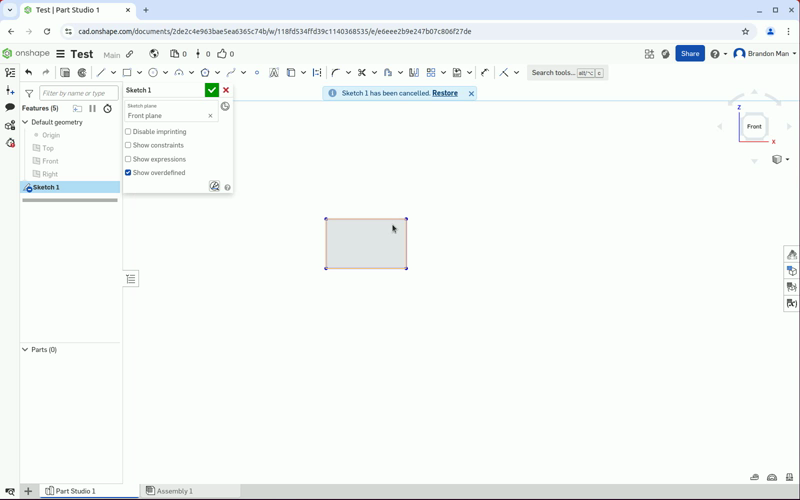
scroll(6)
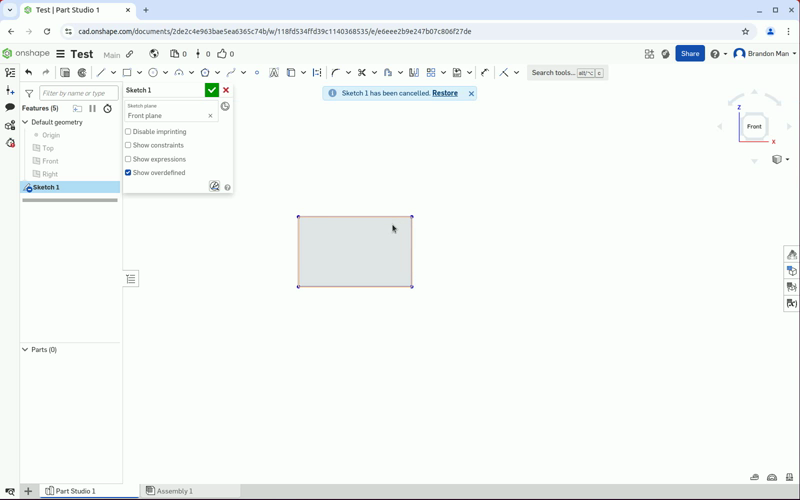
scroll(6)
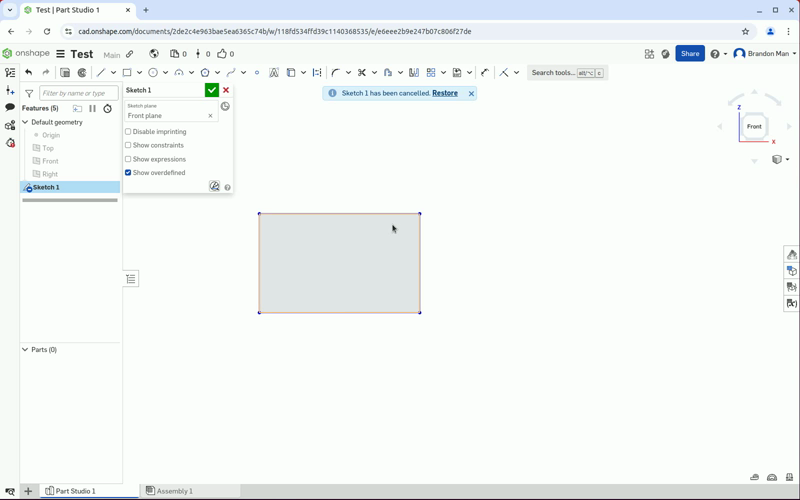
scroll(6)
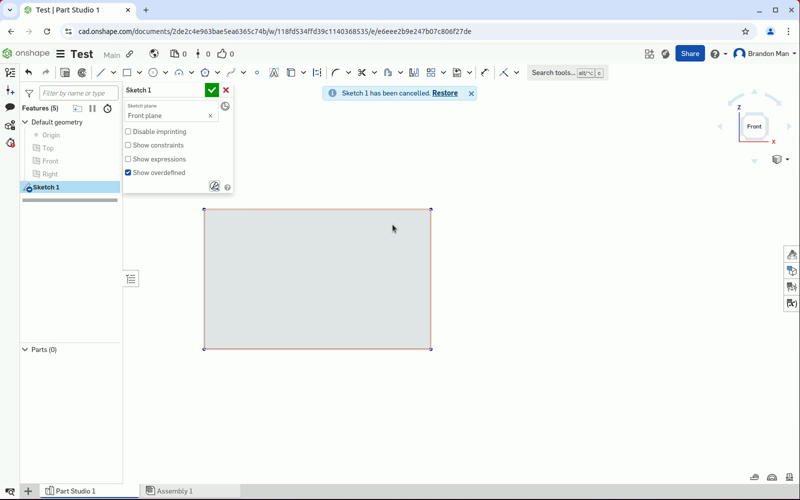
scroll(6)
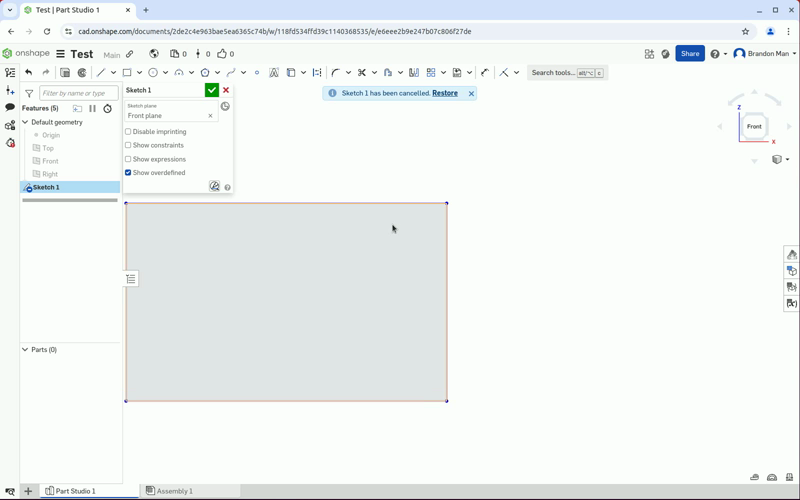
scroll(6)
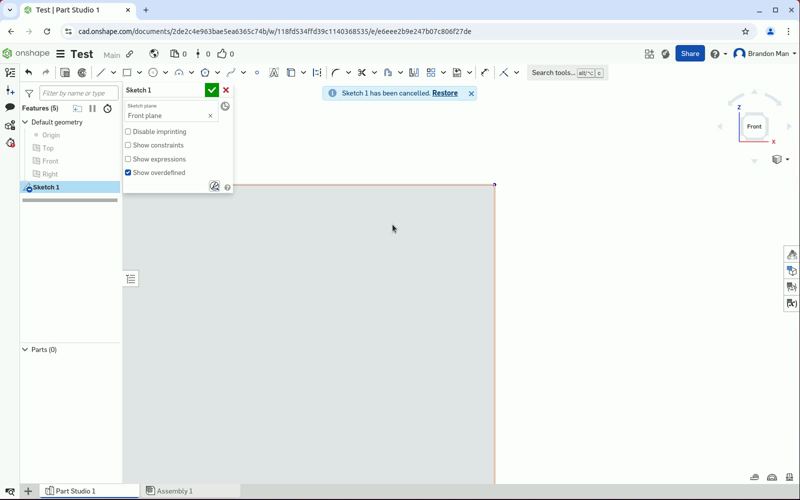
click(392, 224)
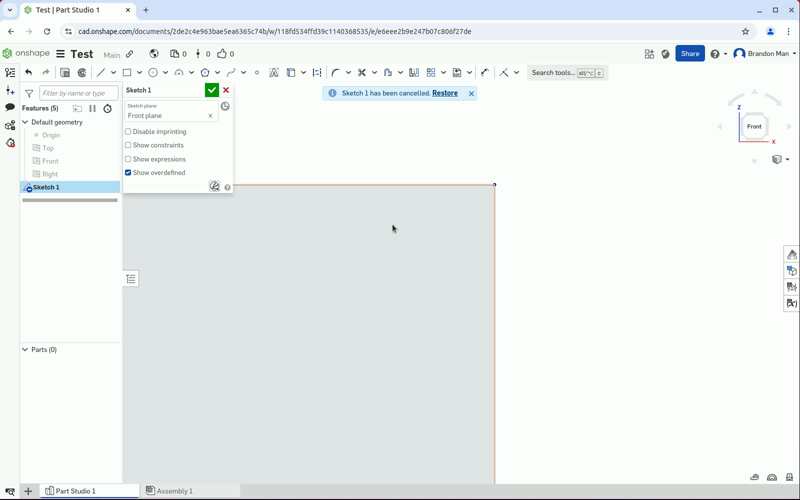
scroll(-6)
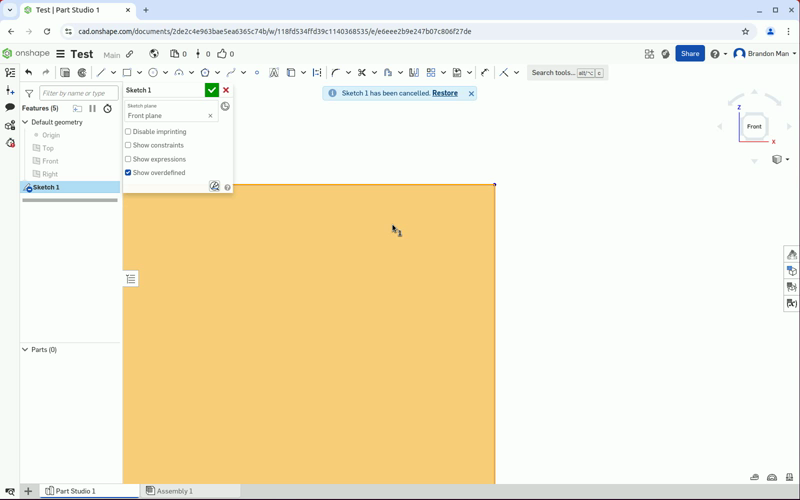
scroll(-6)
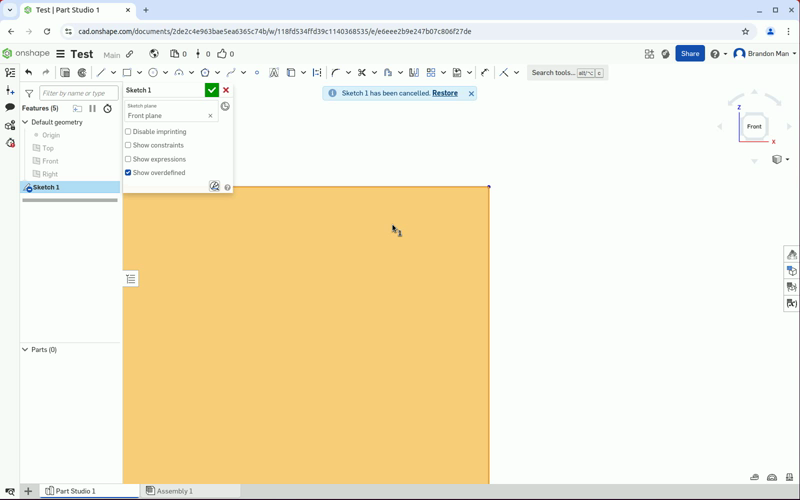
scroll(-6)
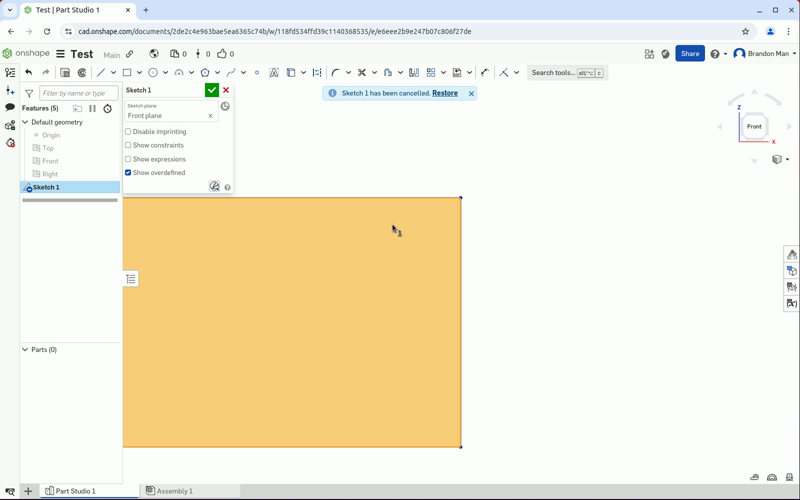
scroll(-6)
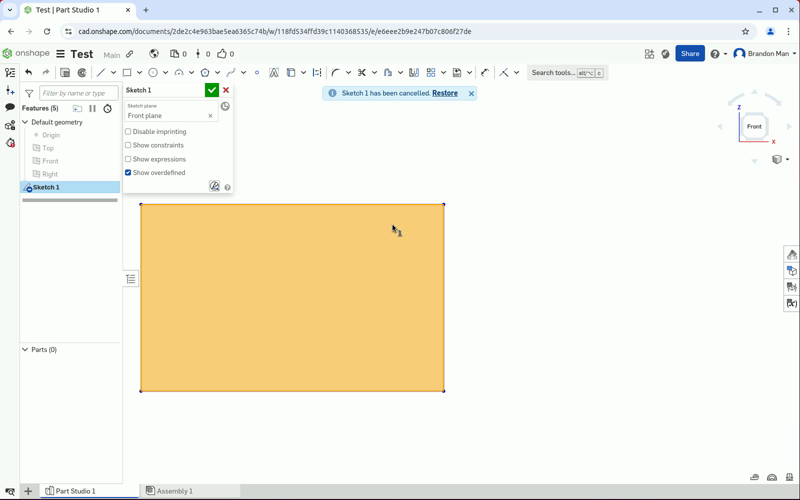
scroll(-6)
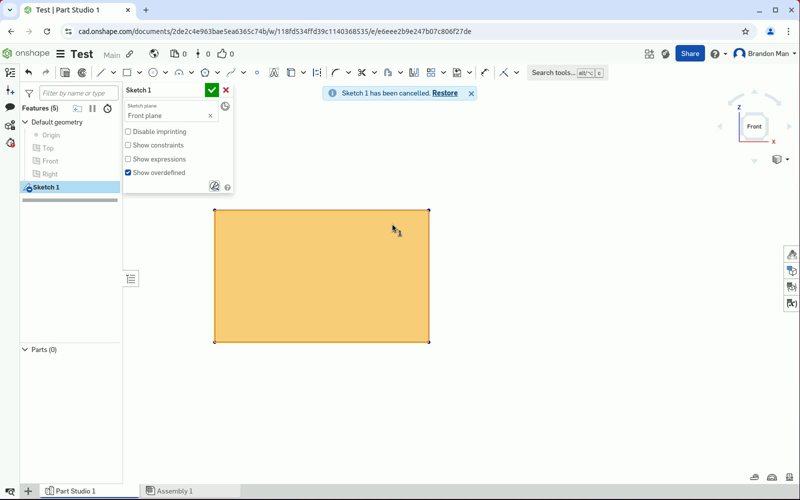
scroll(-6)
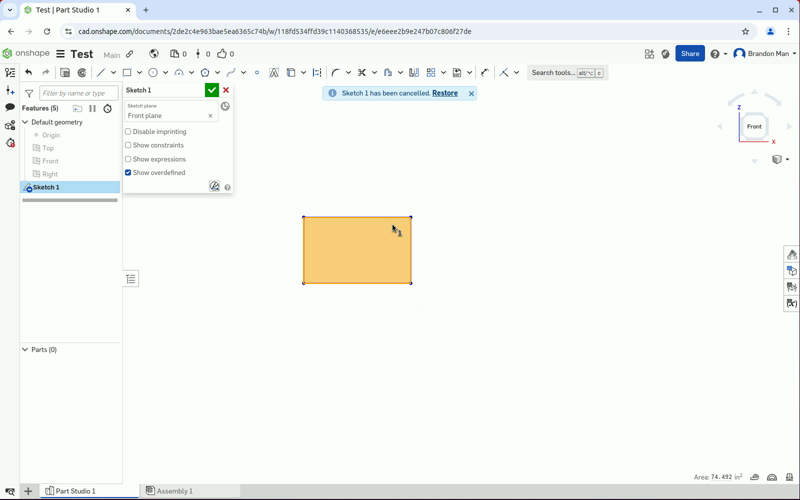
scroll(-6)
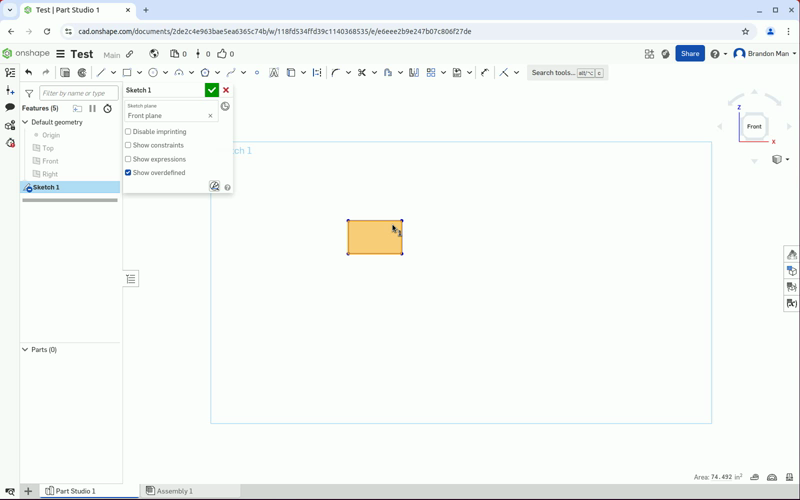
mouse_move(73, 352)
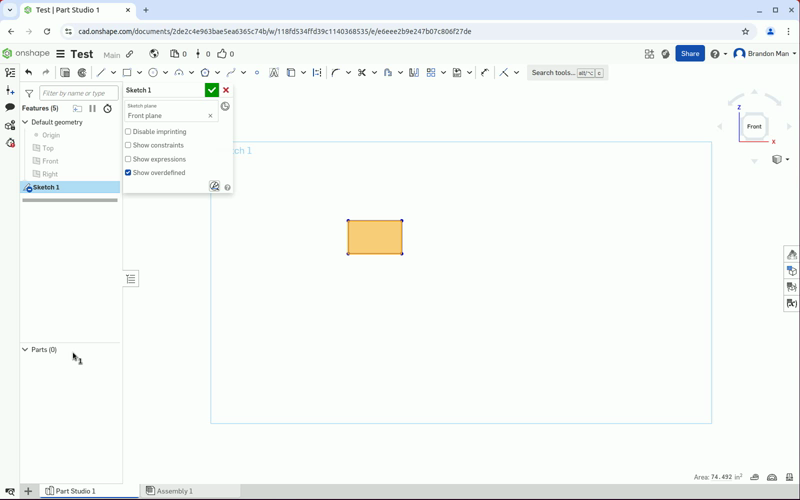
key(shift+y)
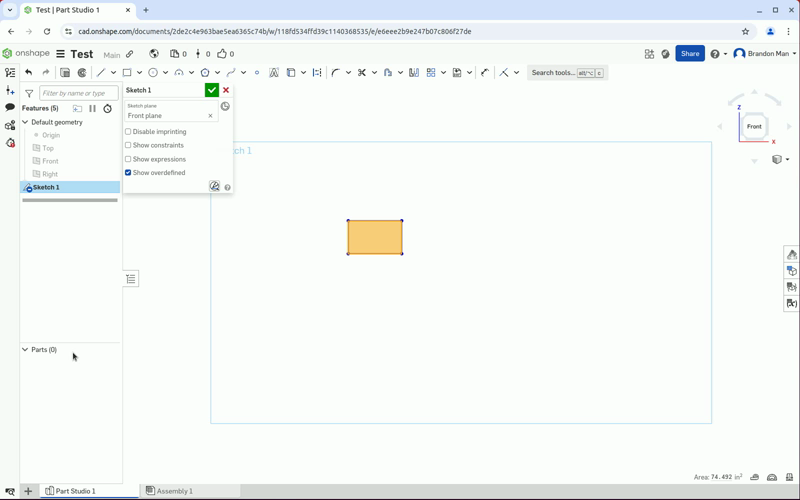
key(shift+e)
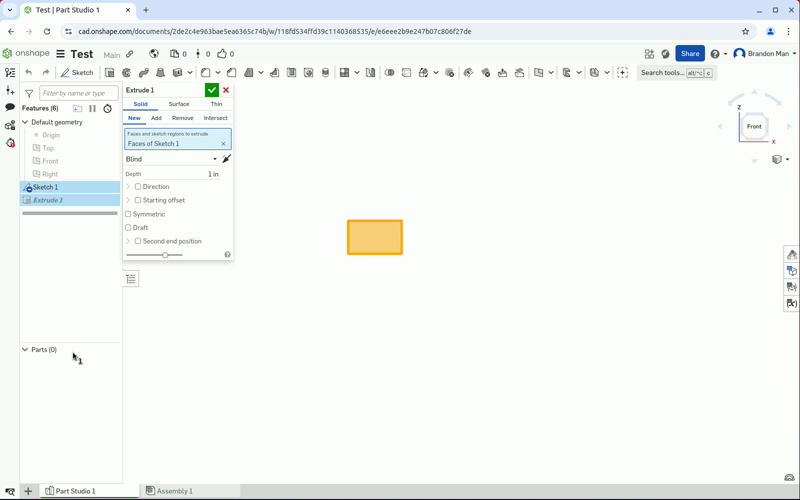
mouse_move(143, 106)
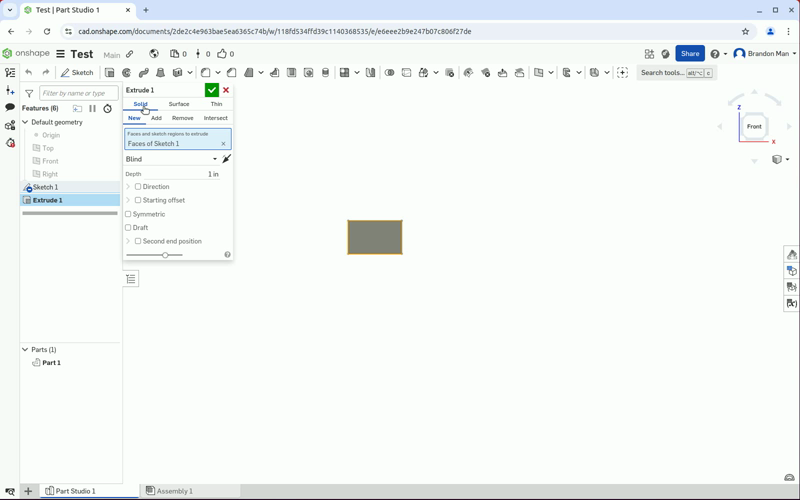
click(143, 106)
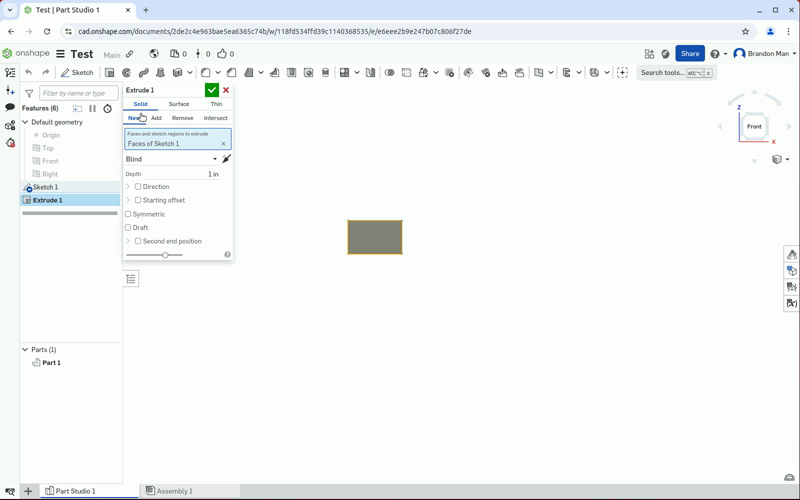
mouse_move(137, 120)
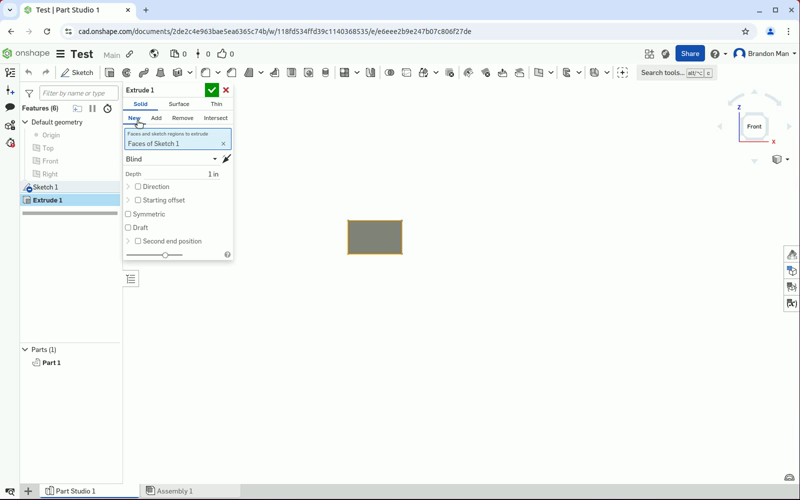
click(137, 120)
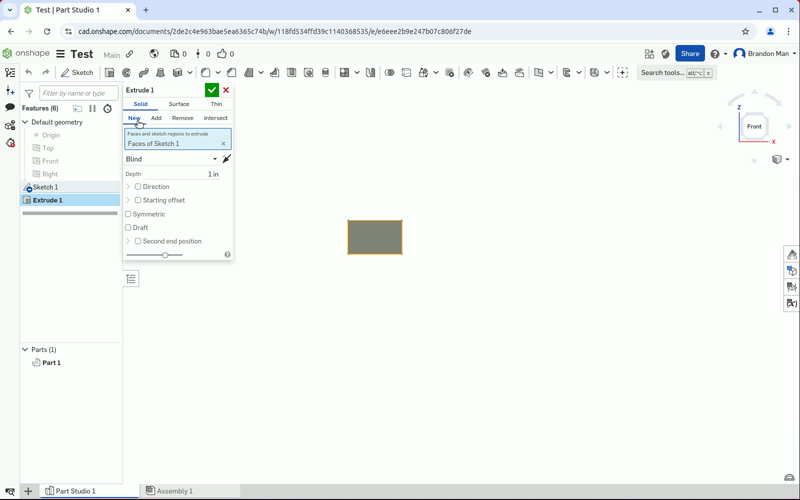
key(tab, 4)
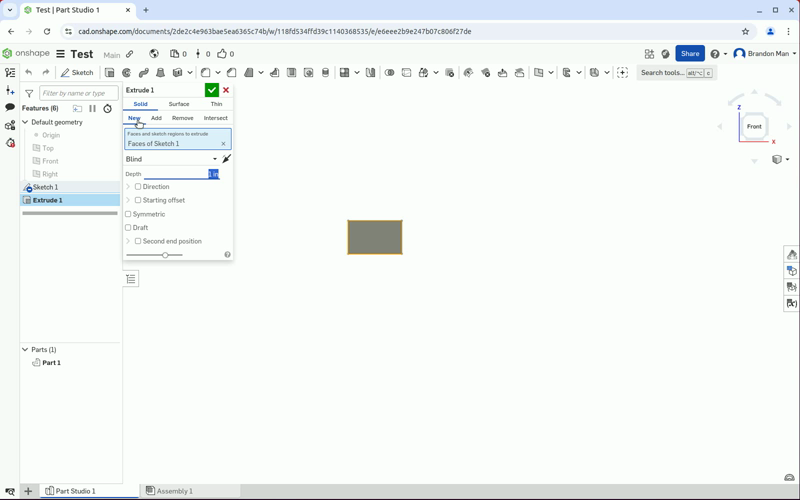
text(6.74)
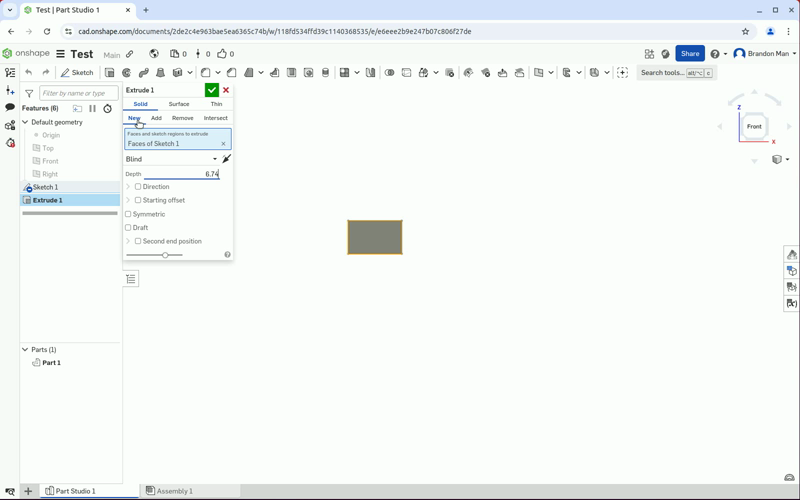
key(enter)
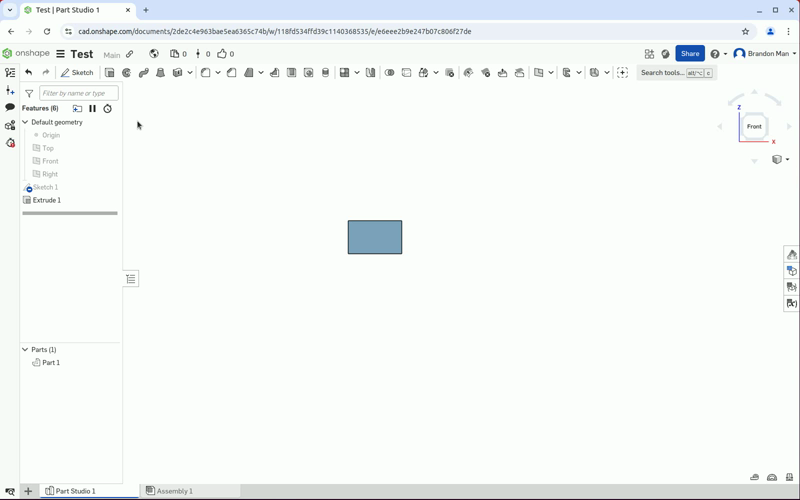
key(shift+h)
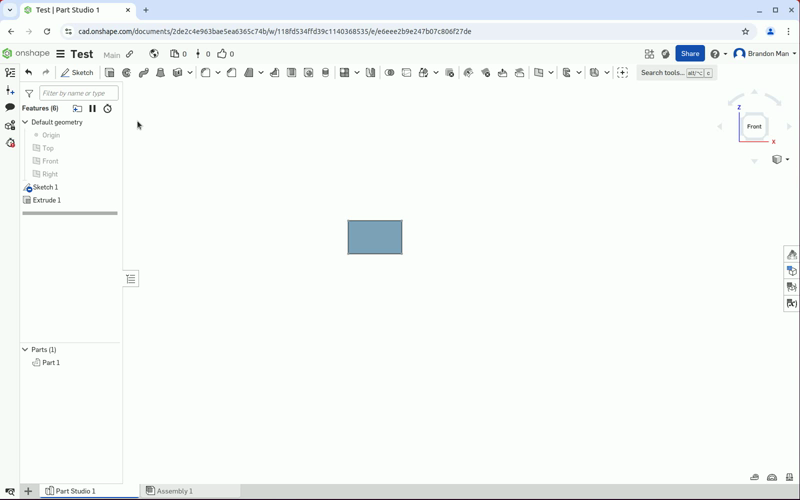
key(shift+h)
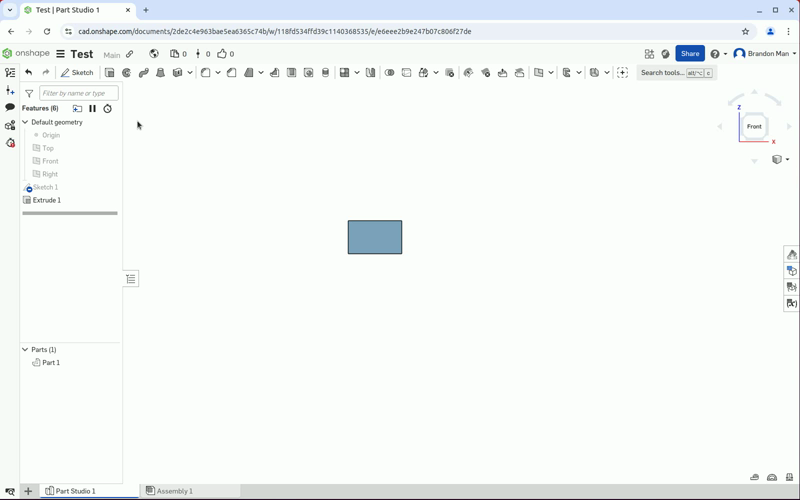
mouse_move(73, 189)
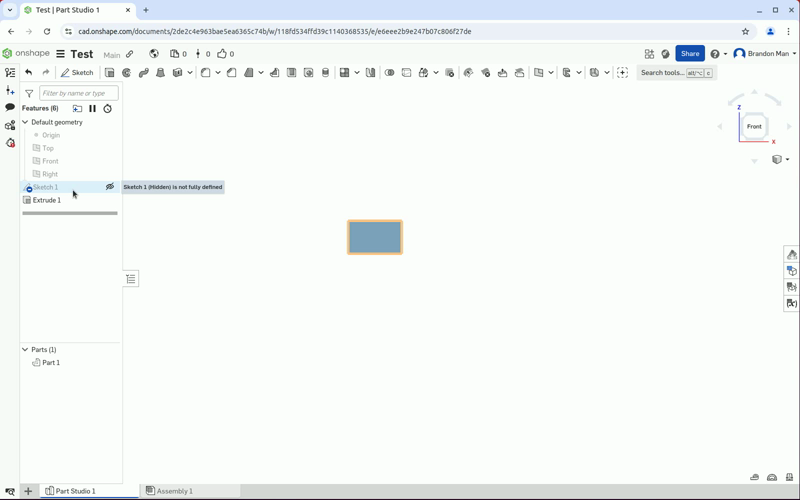
click(73, 189)
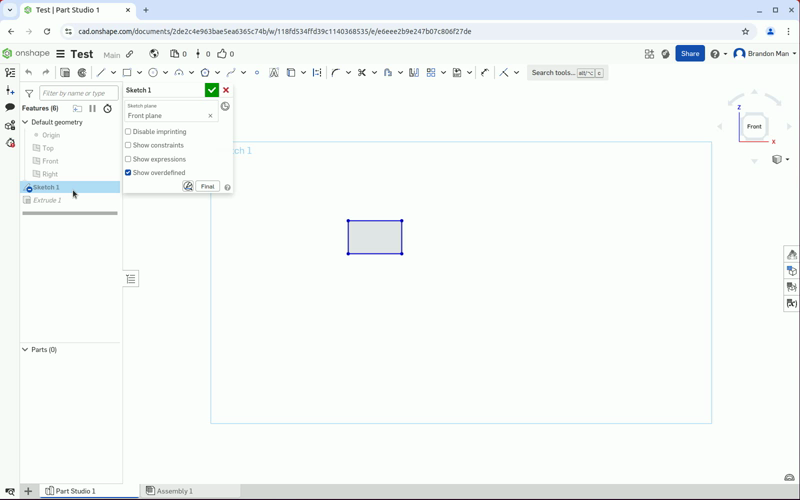
mouse_move(229, 92)
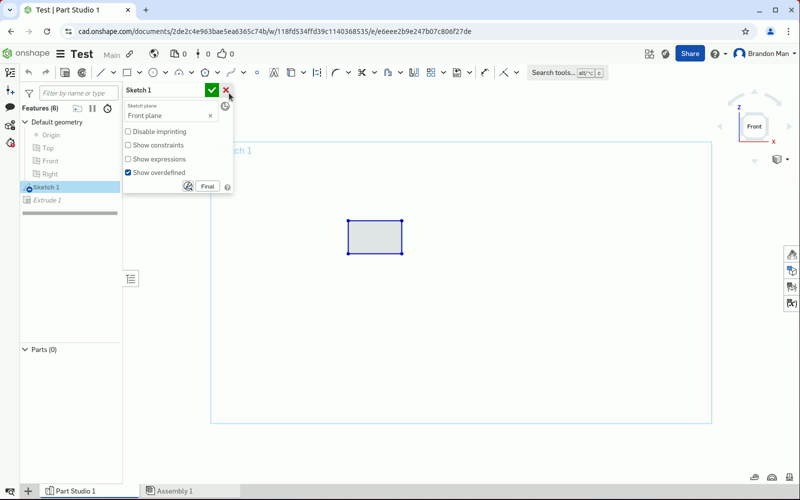
click(229, 92)
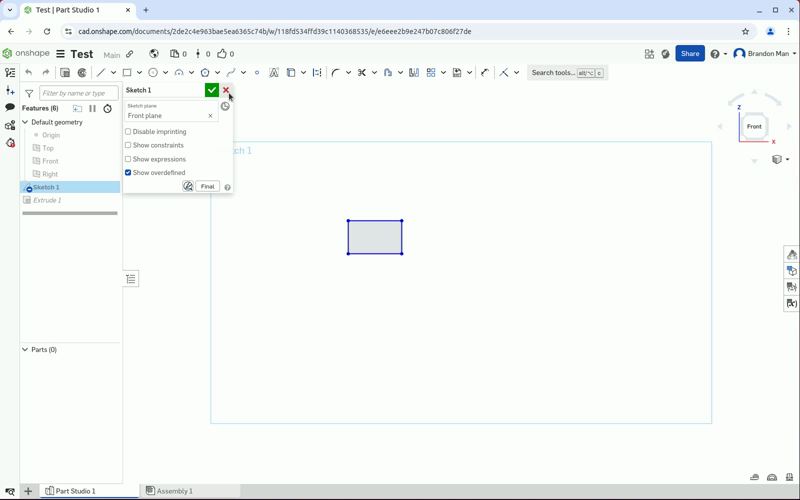
key(shift+s)
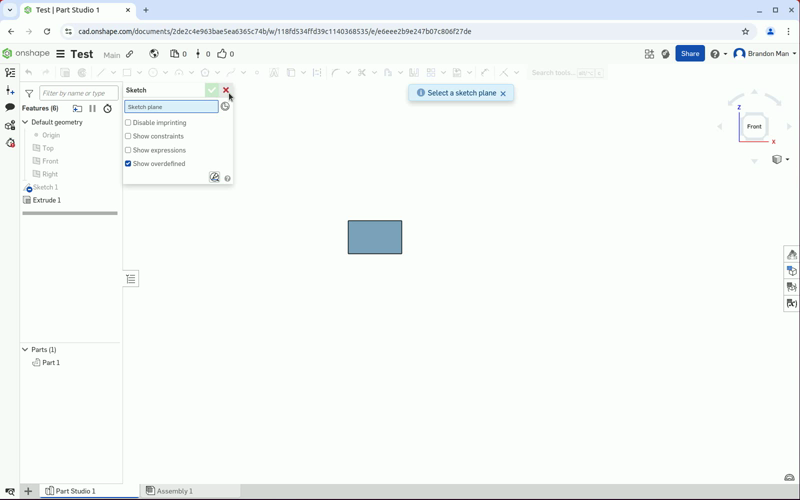
mouse_move(73, 163)
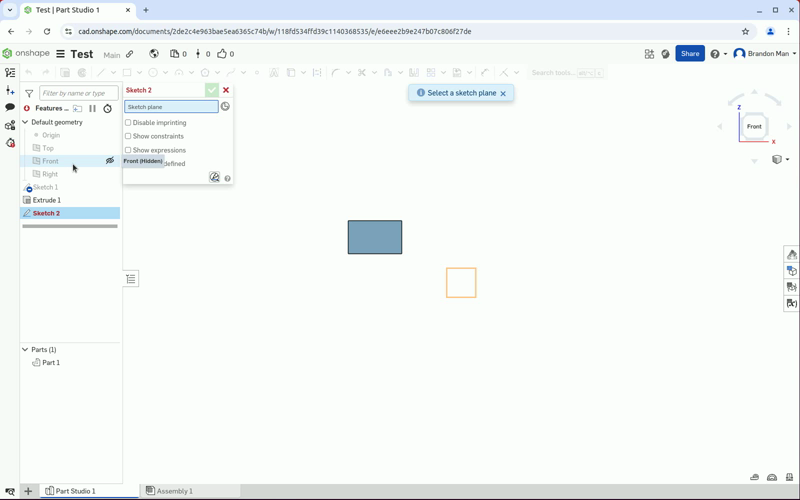
click(73, 163)
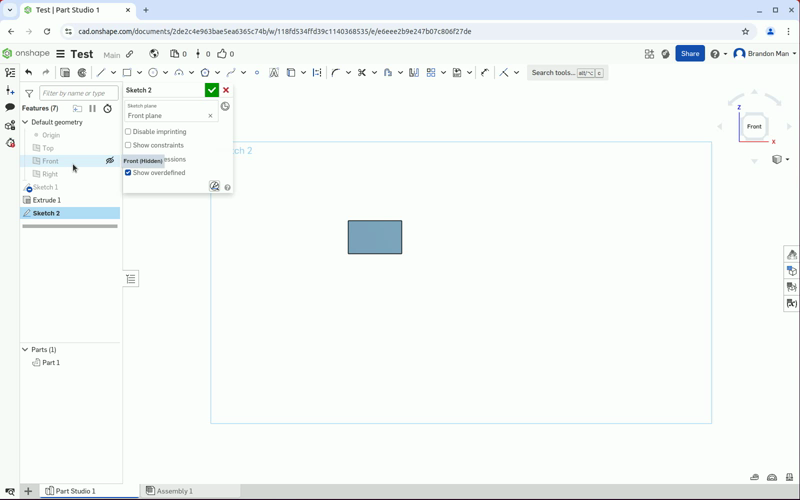
mouse_move(73, 352)
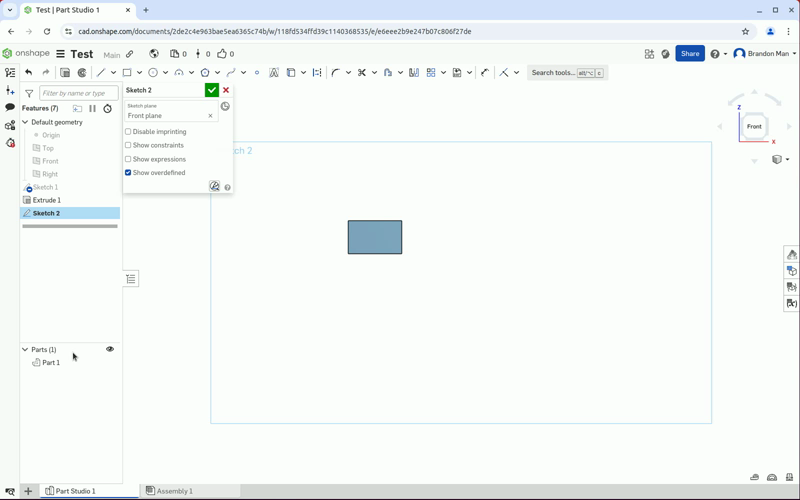
key(y)
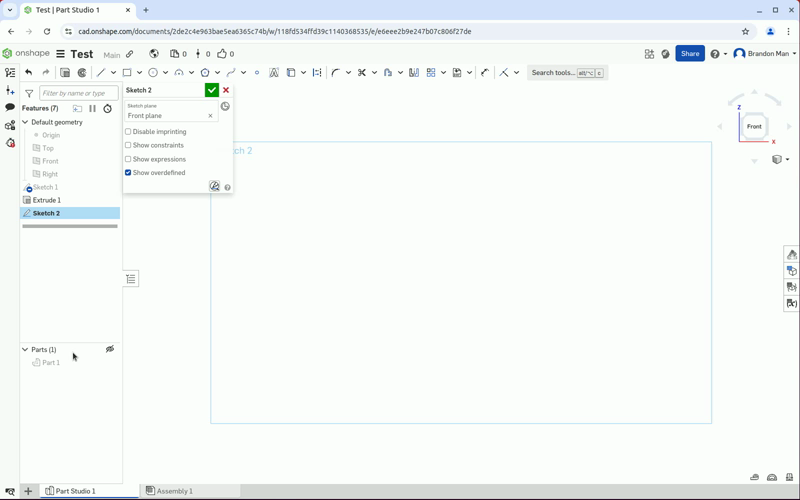
key(l)
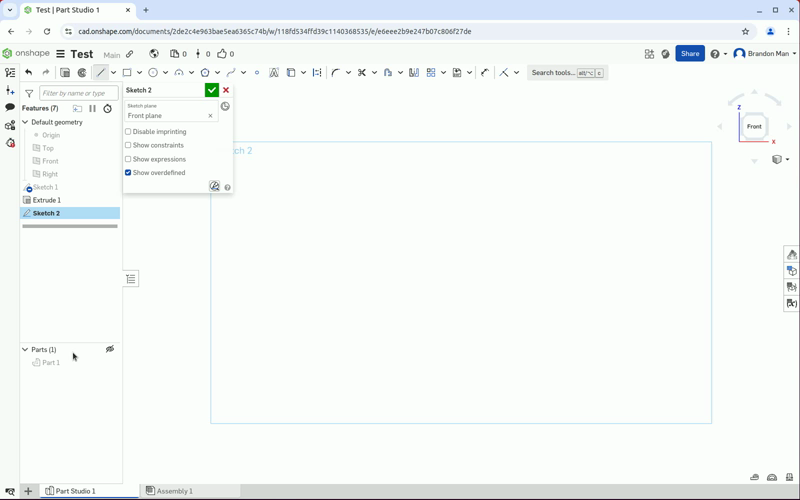
key_down(shift)
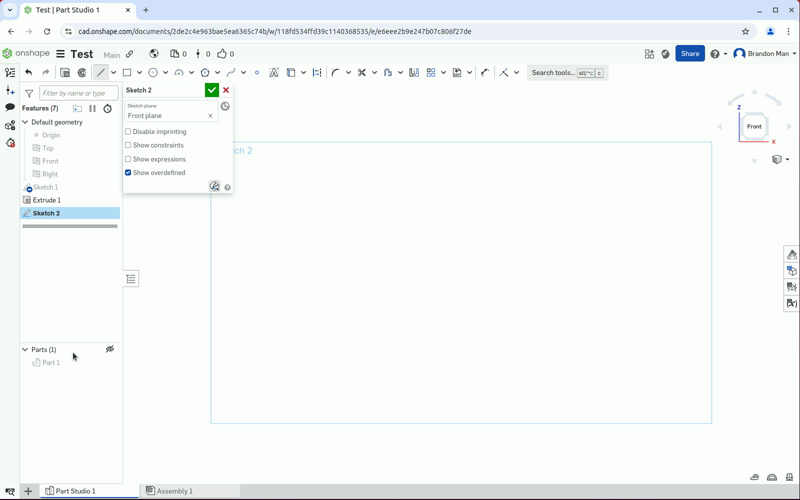
mouse_move(480, 261)
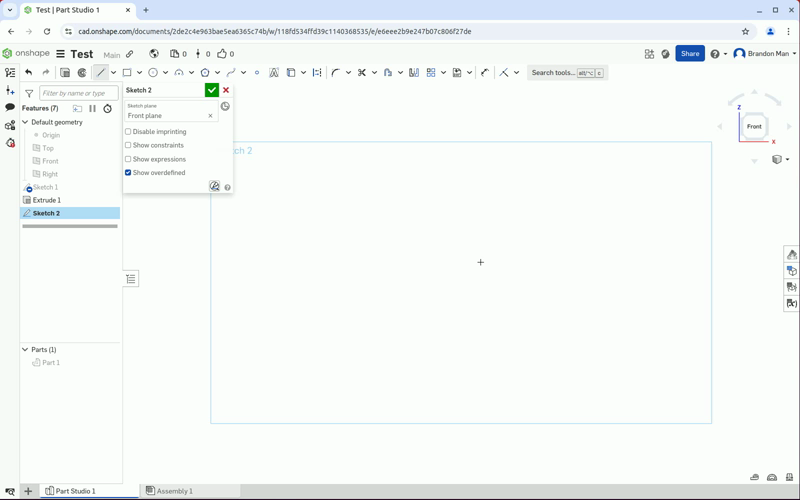
click(480, 261)
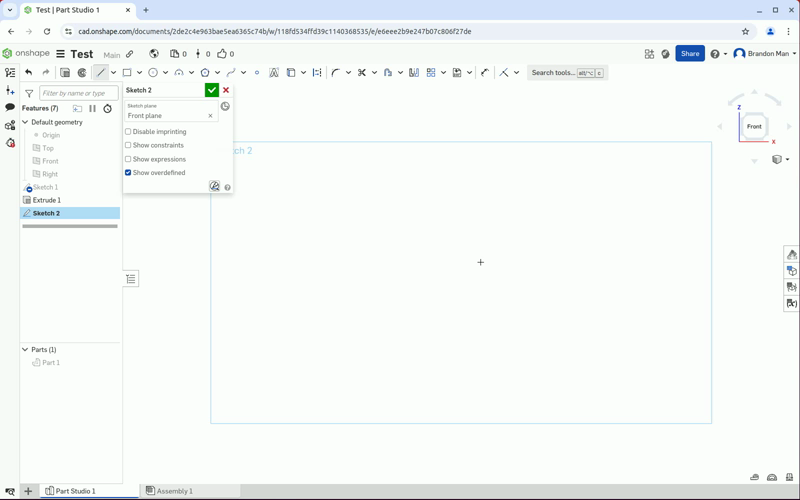
key_up(shift)
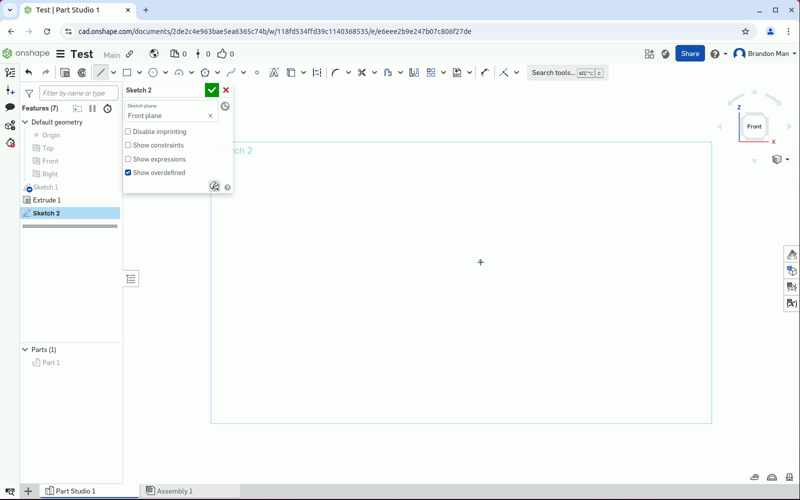
key_down(shift)
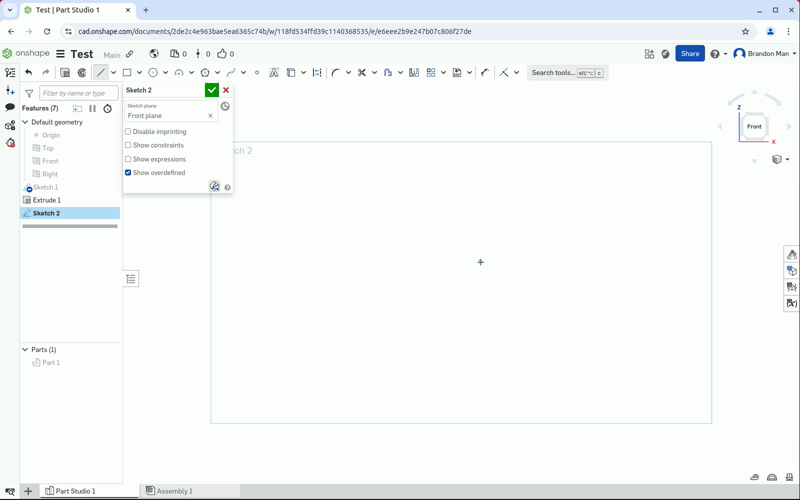
mouse_move(510, 261)
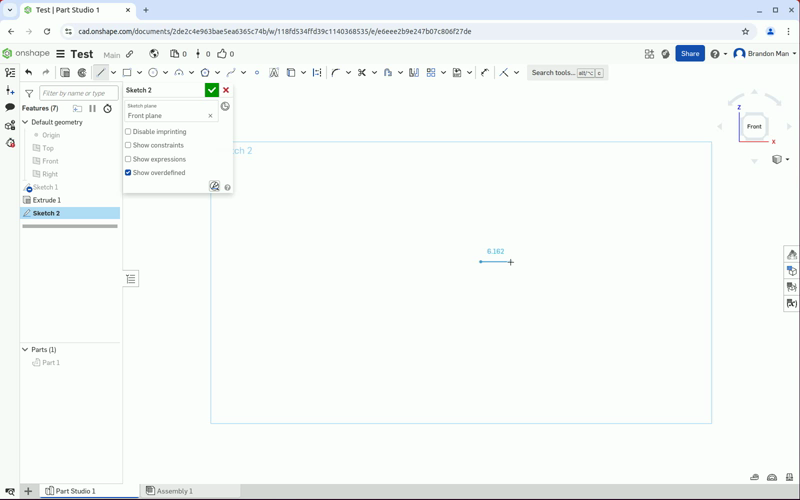
mouse_move(530, 261)
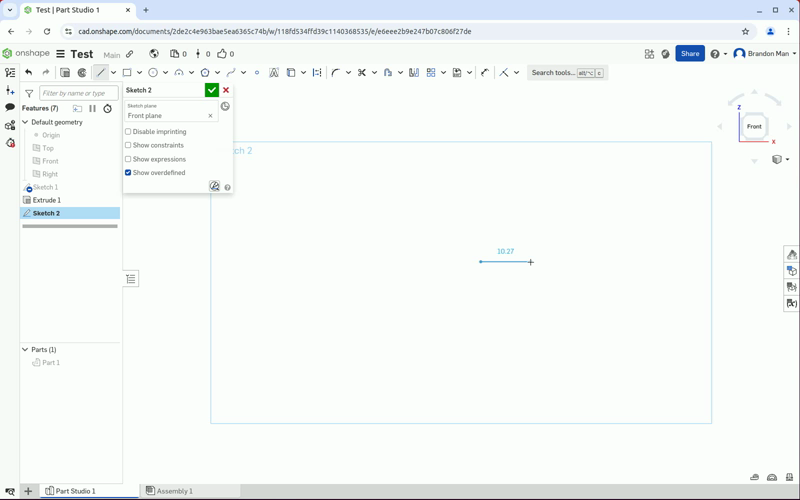
click(530, 261)
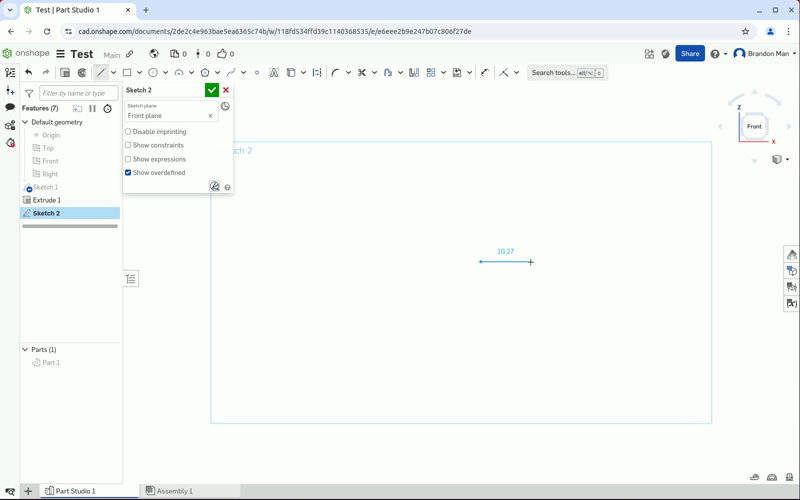
key_up(shift)
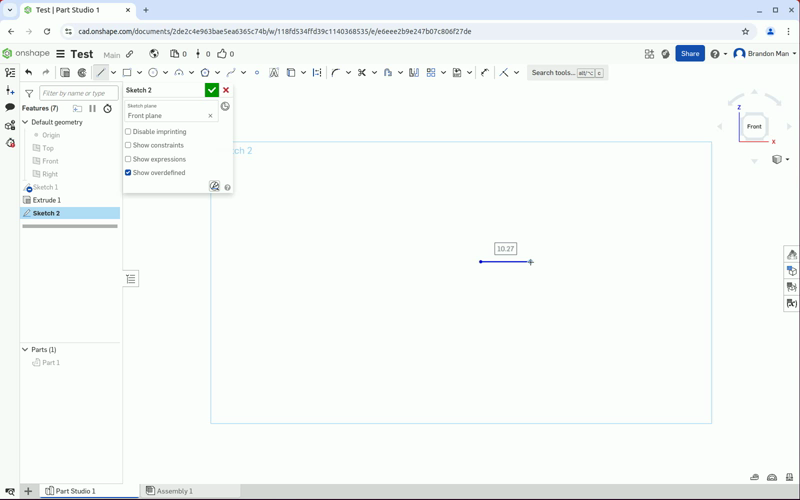
key_down(shift)
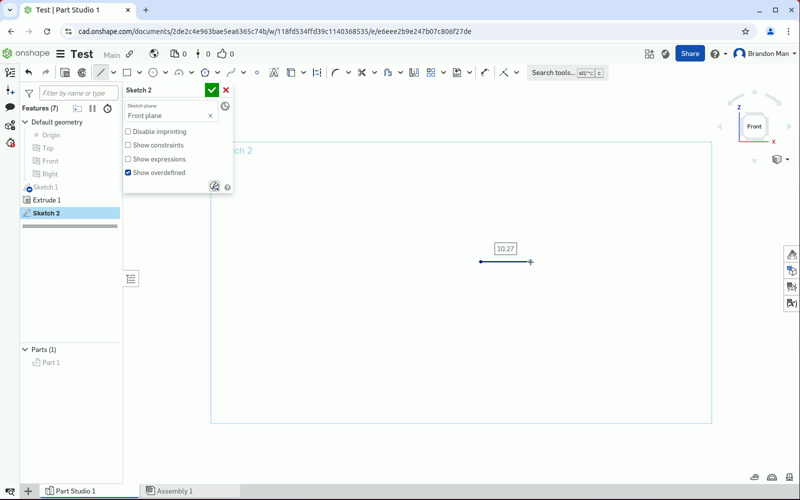
mouse_move(560, 261)
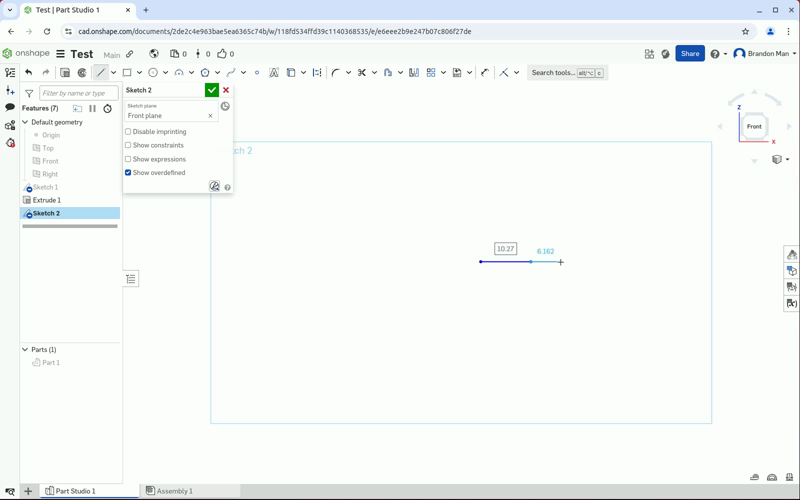
mouse_move(530, 236)
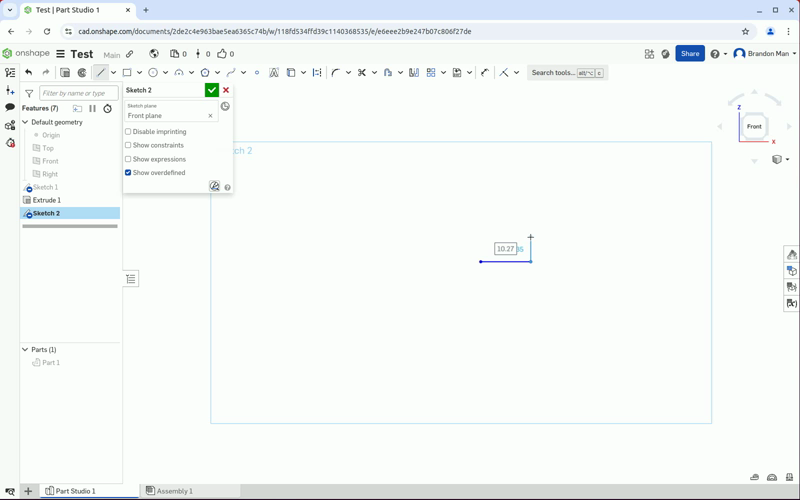
click(530, 236)
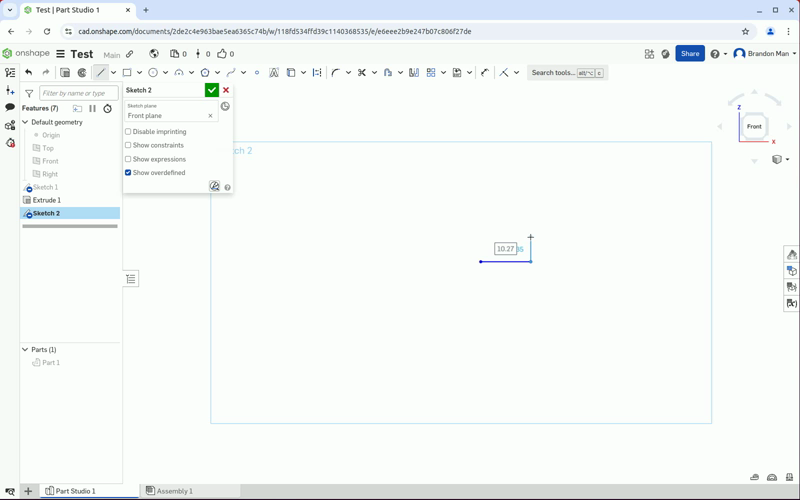
key_up(shift)
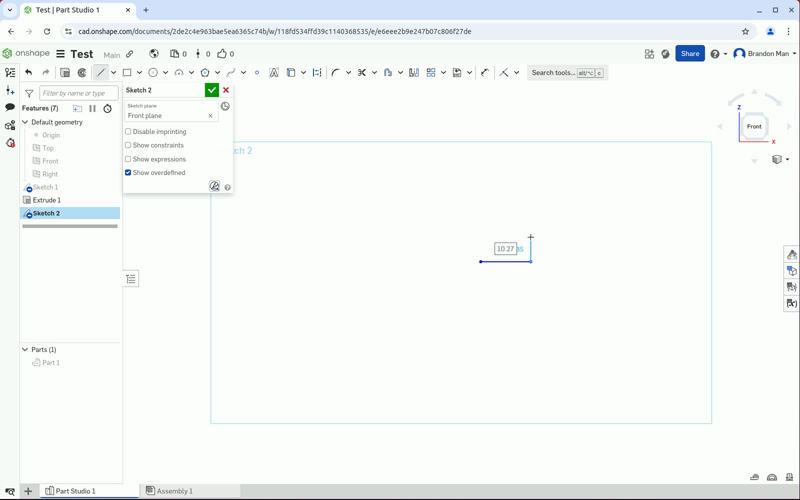
key_down(shift)
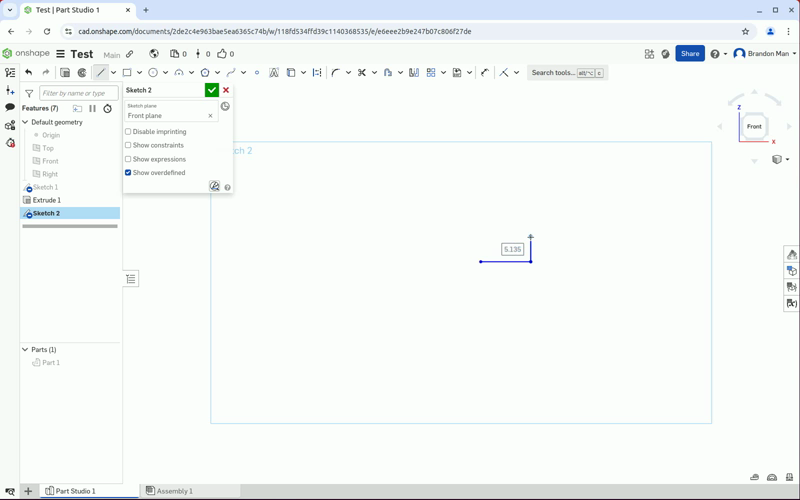
mouse_move(560, 236)
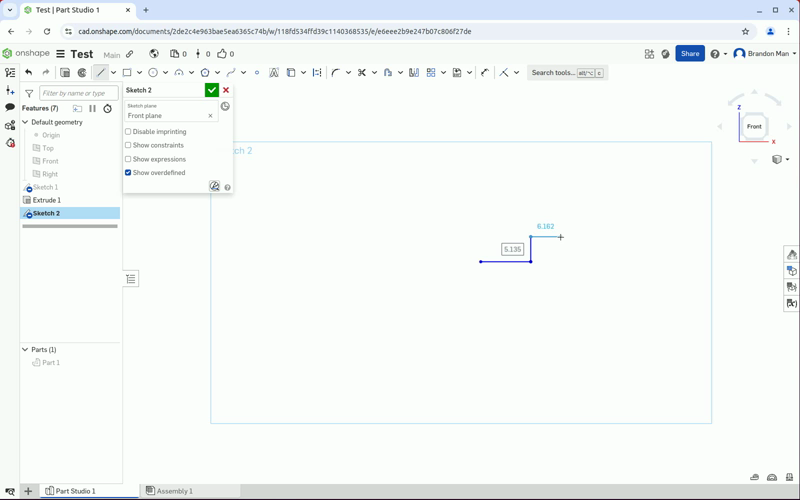
mouse_move(480, 236)
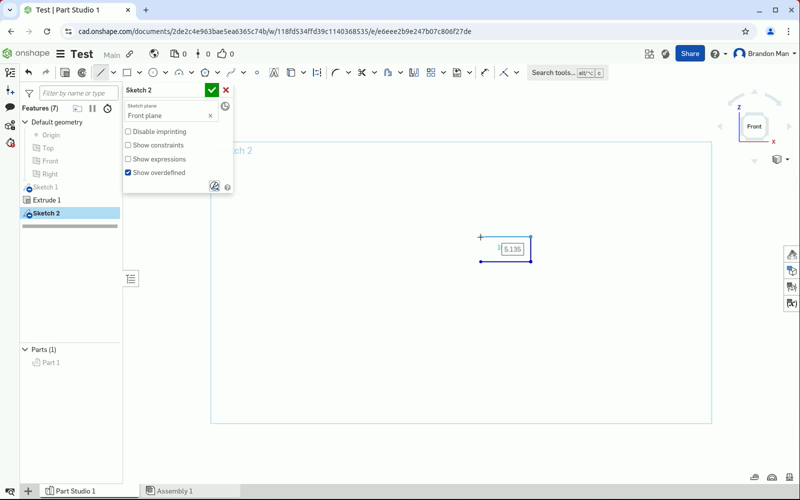
click(480, 236)
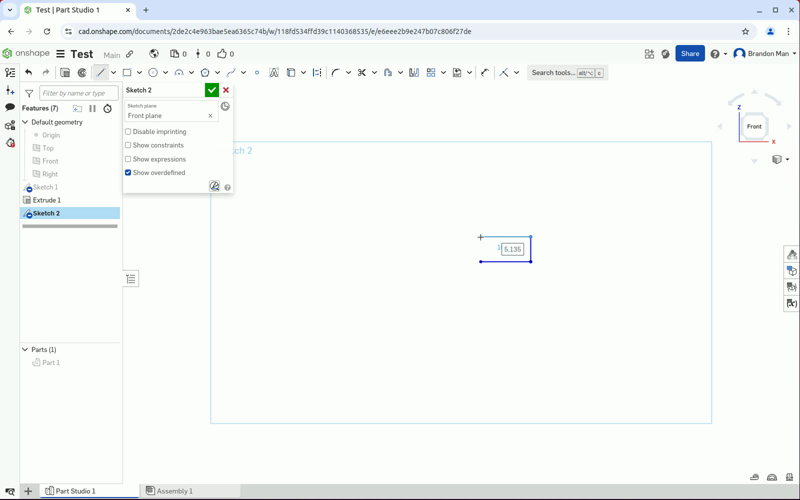
key_up(shift)
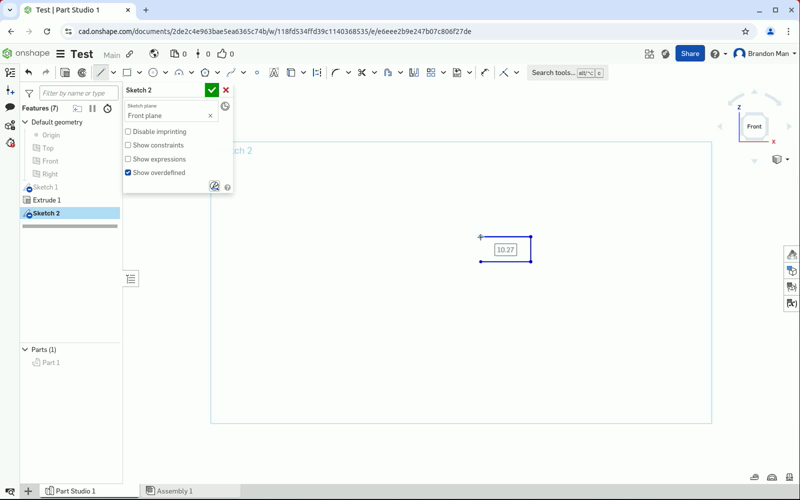
mouse_move(510, 236)
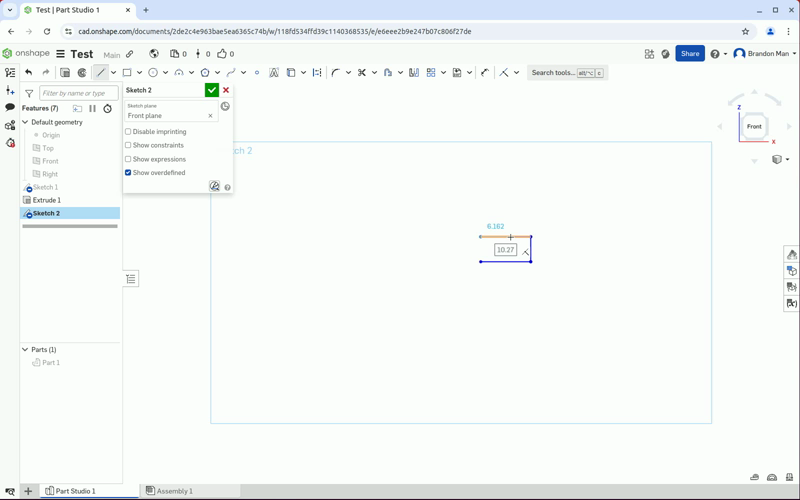
key_down(shift)
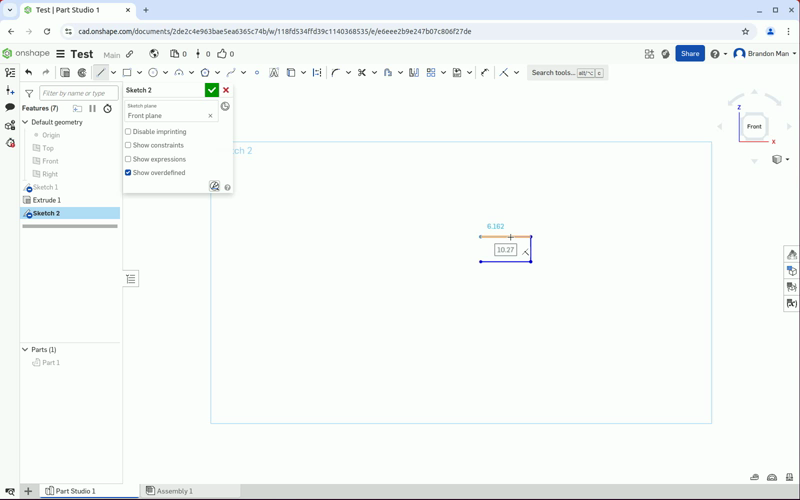
mouse_move(480, 261)
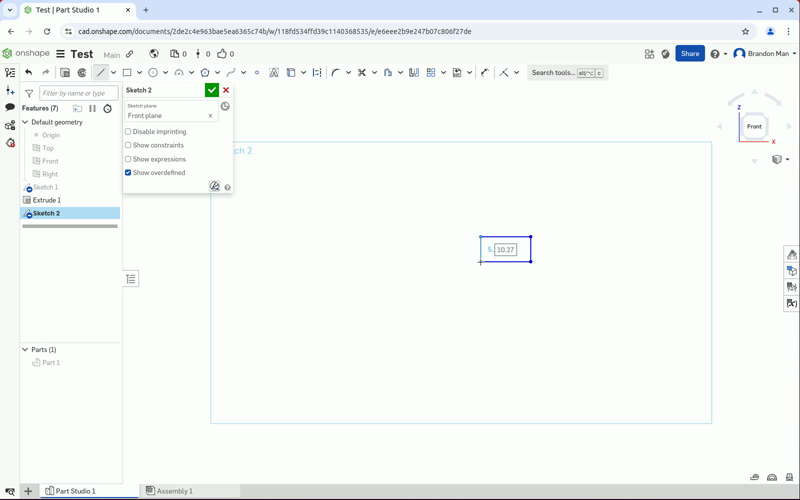
key_up(shift)
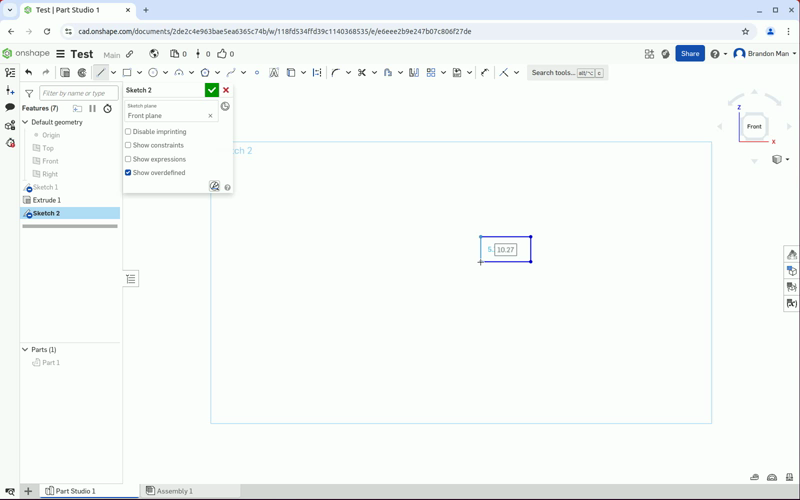
click(480, 261)
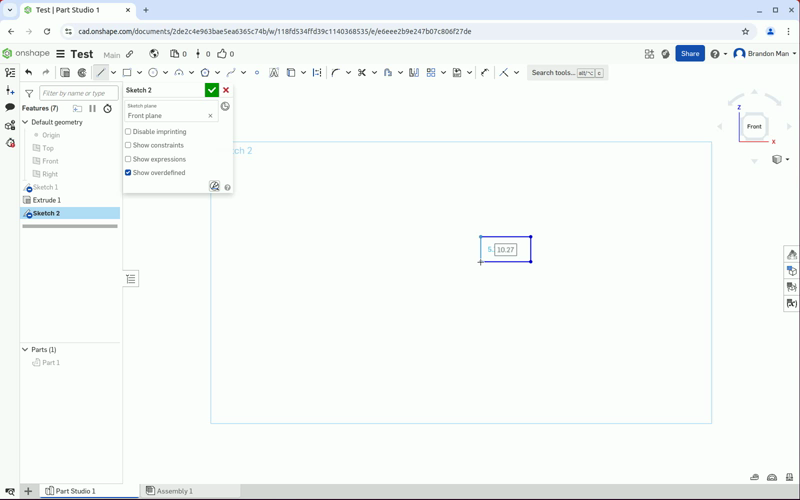
key(esc)
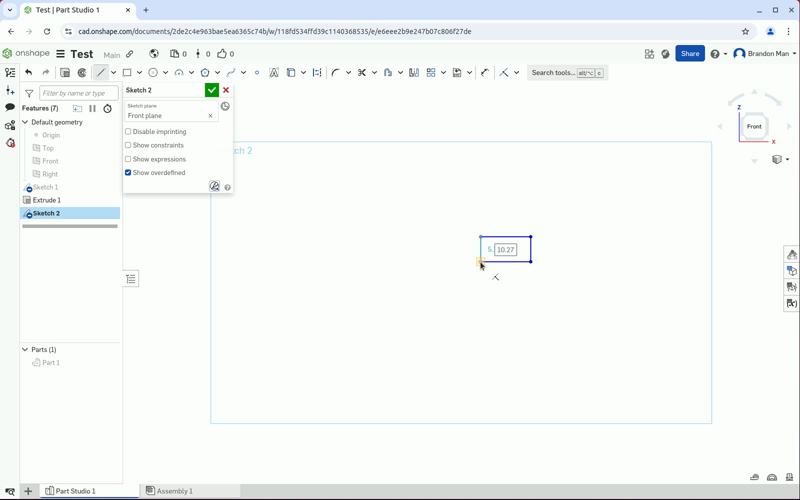
mouse_move(521, 240)
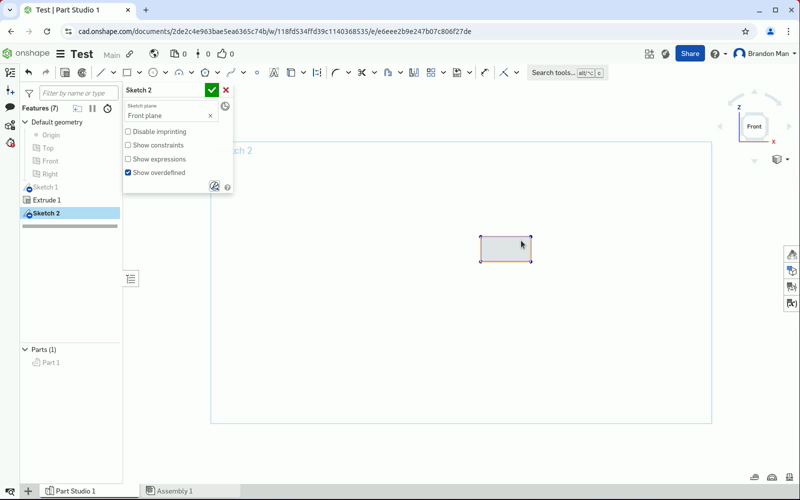
scroll(6)
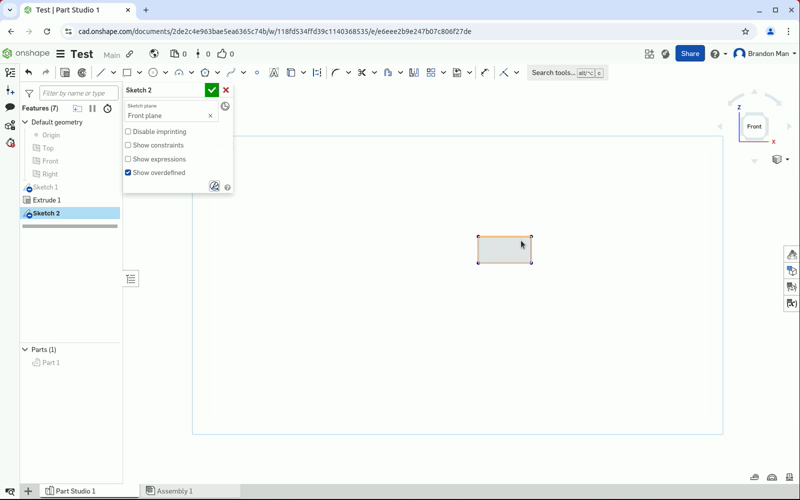
scroll(6)
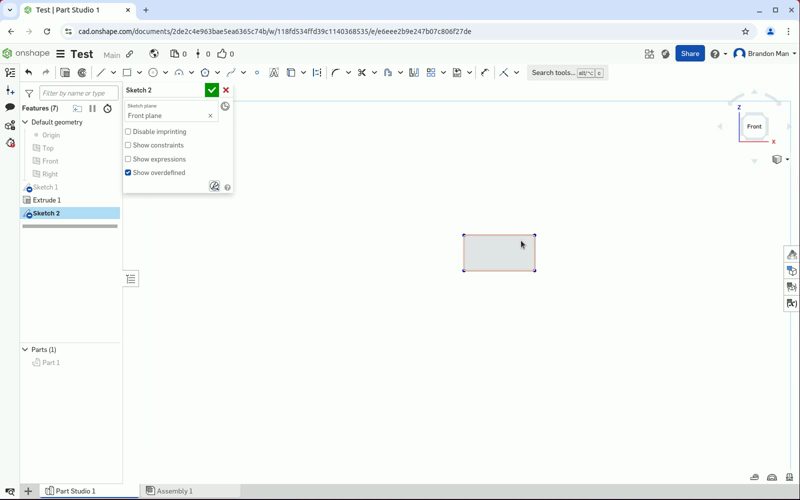
scroll(6)
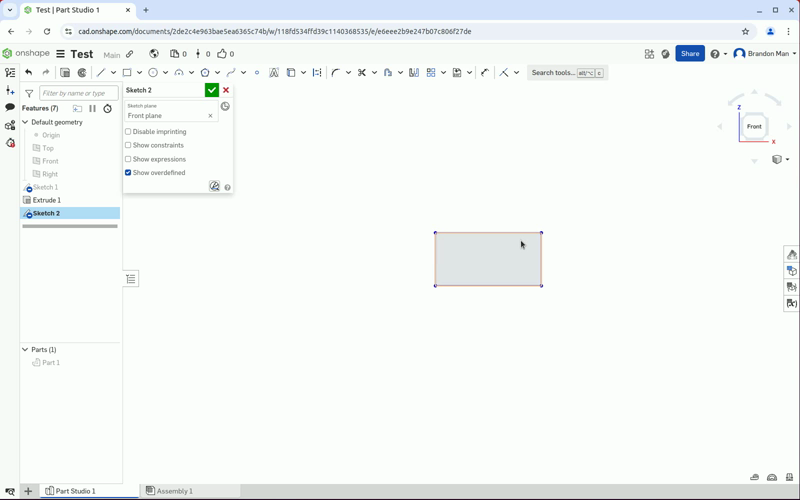
scroll(6)
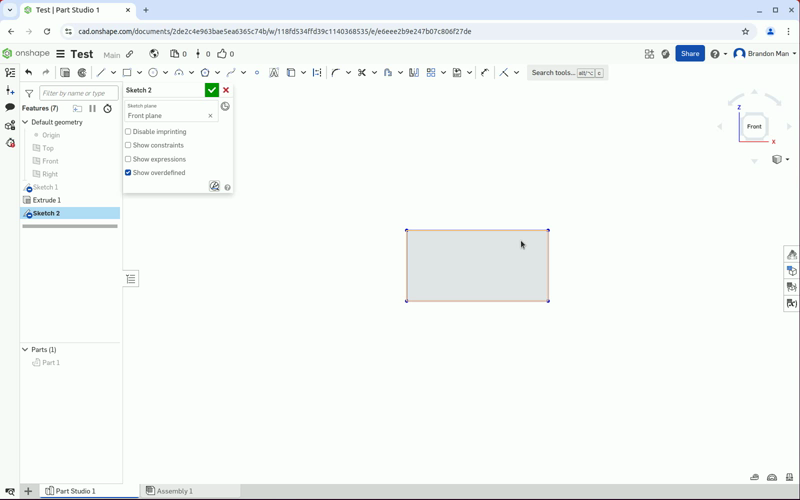
scroll(6)
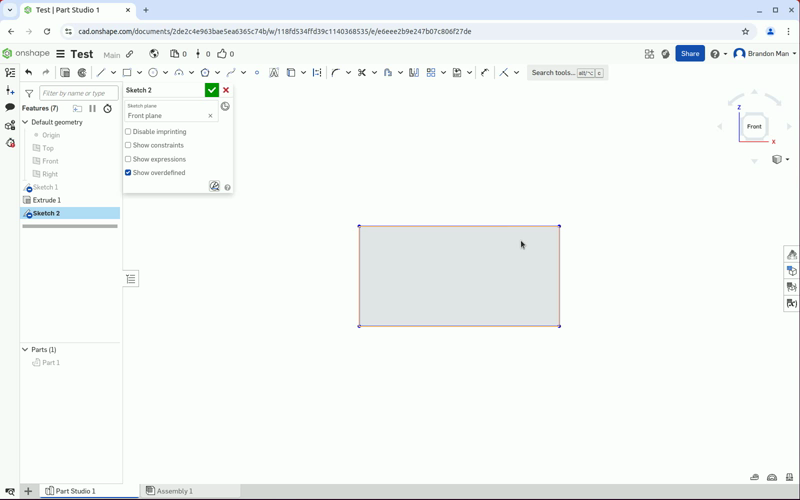
scroll(6)
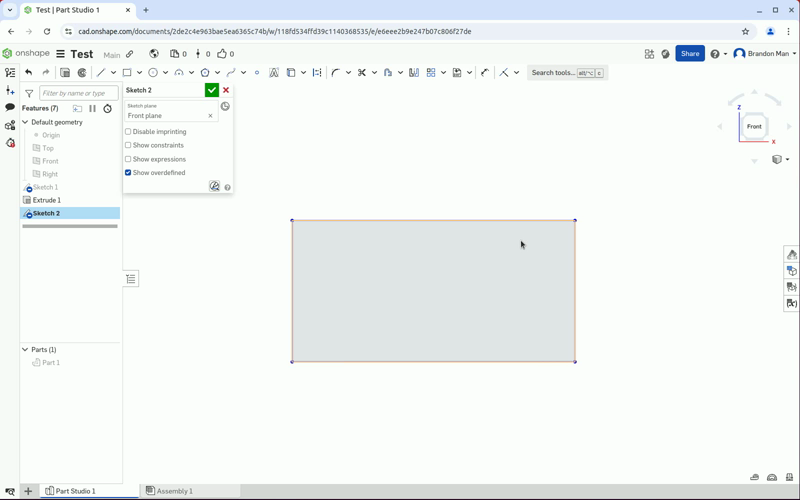
scroll(6)
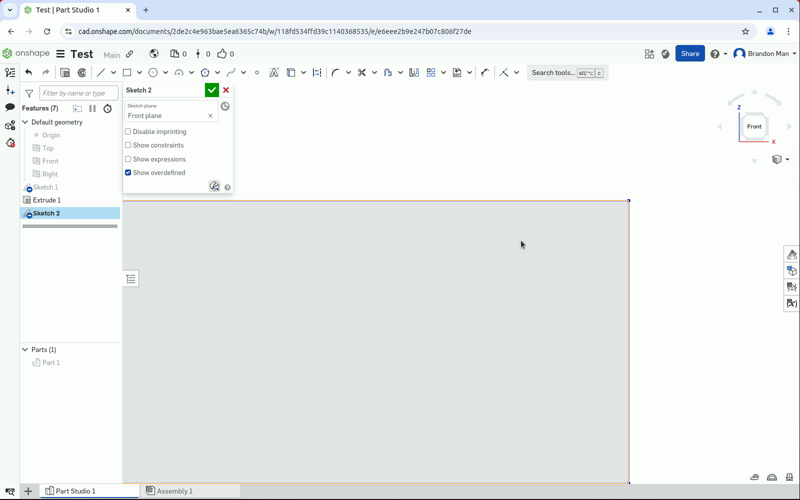
click(521, 240)
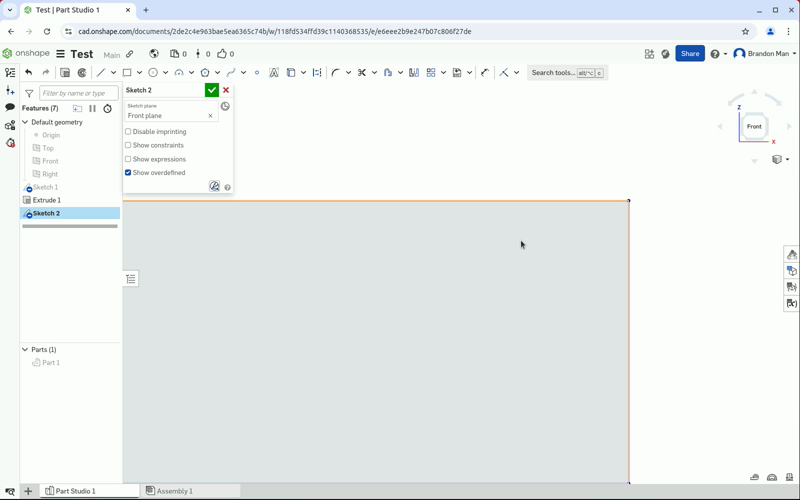
scroll(-6)
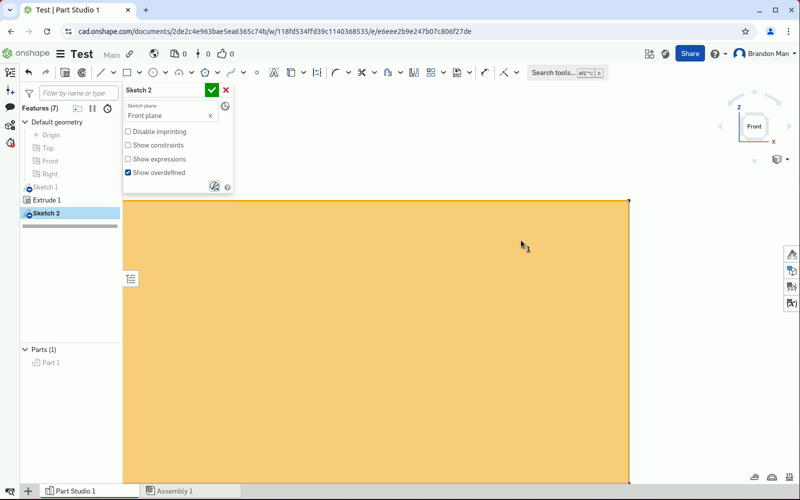
scroll(-6)
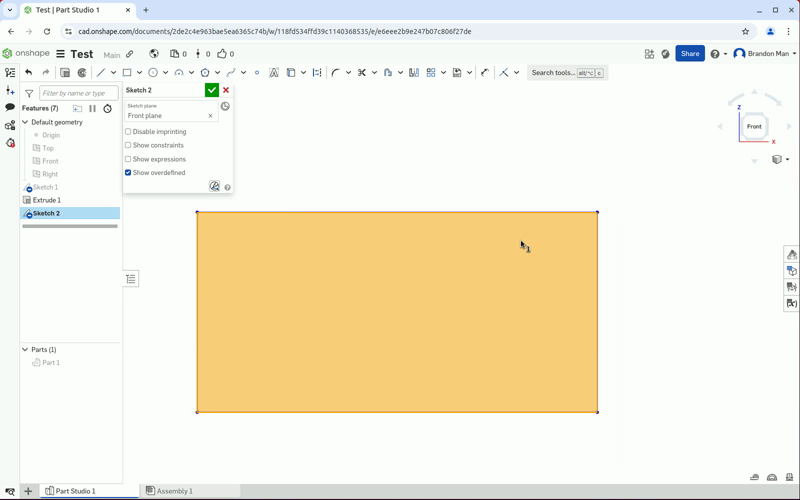
scroll(-6)
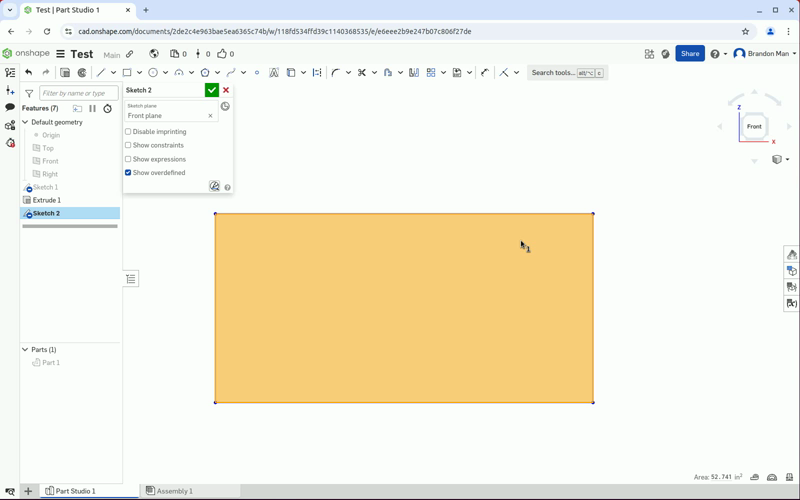
scroll(-6)
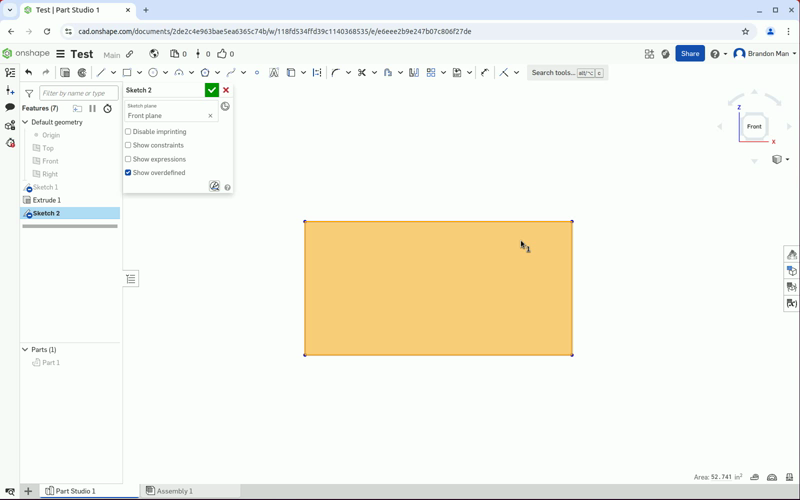
scroll(-6)
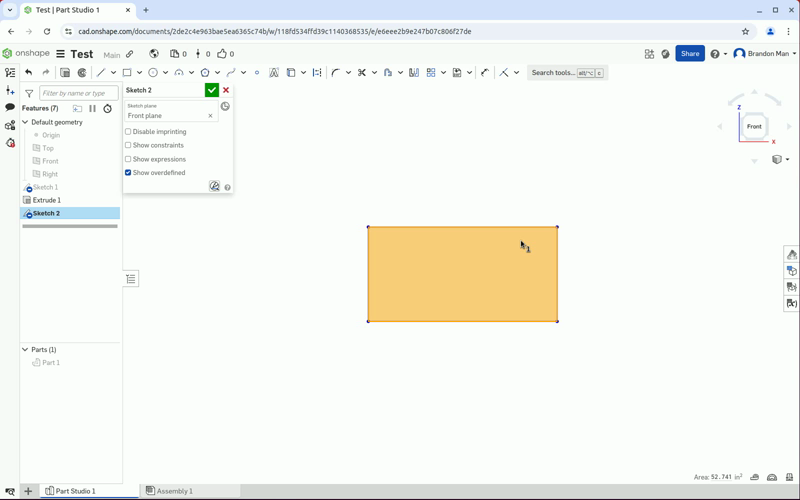
scroll(-6)
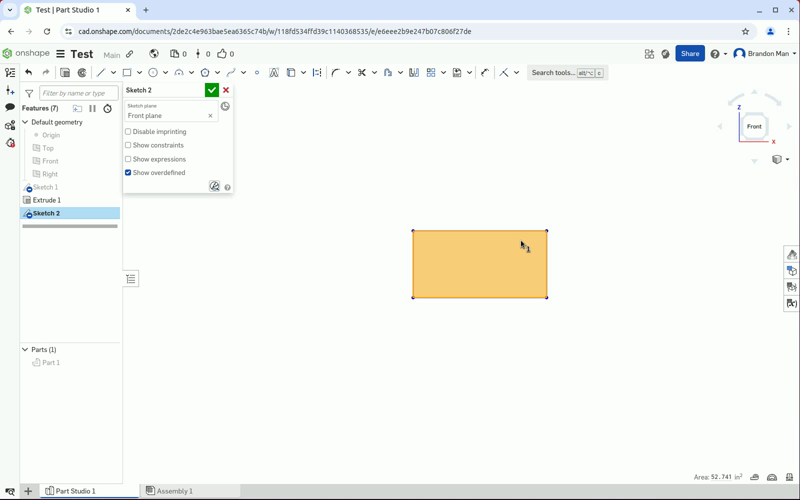
scroll(-6)
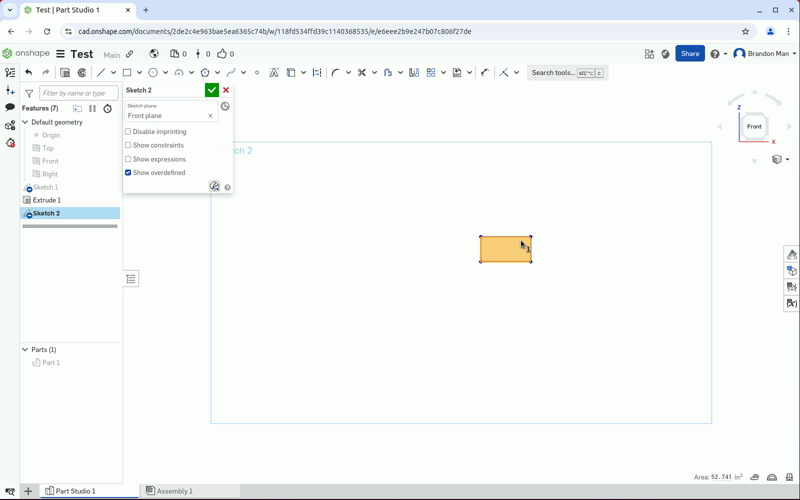
mouse_move(73, 352)
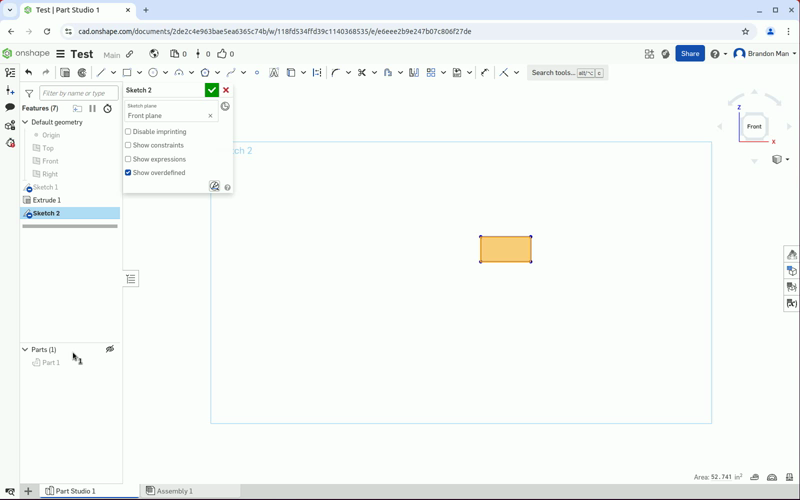
key(shift+y)
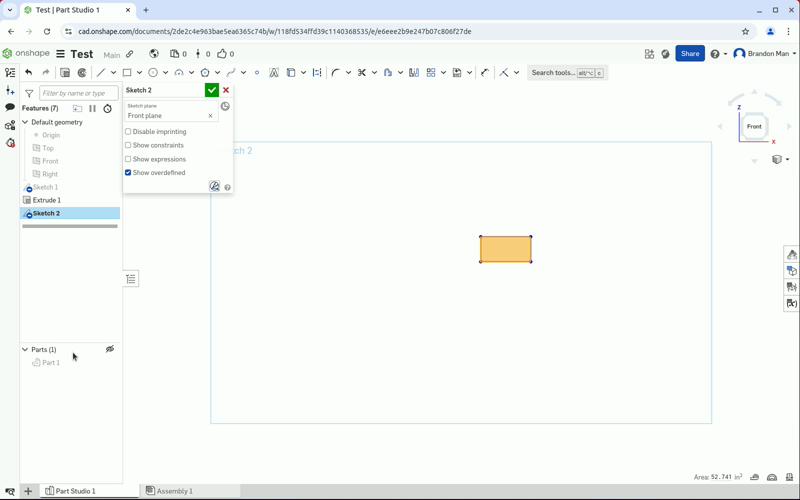
key(shift+e)
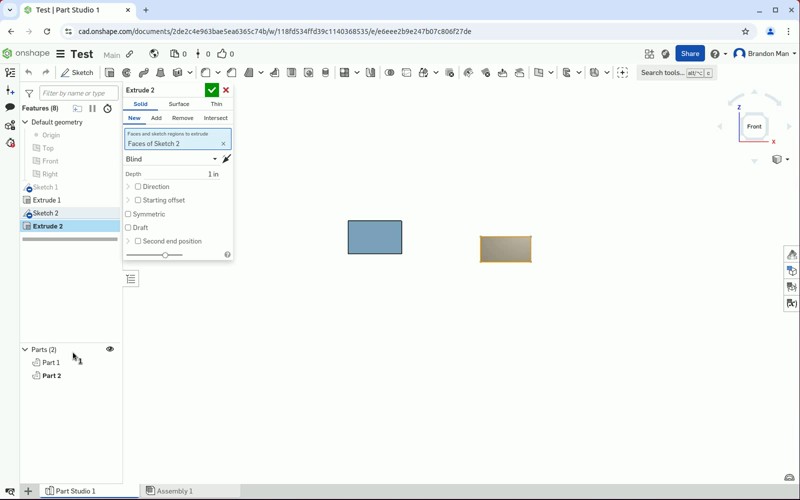
mouse_move(143, 106)
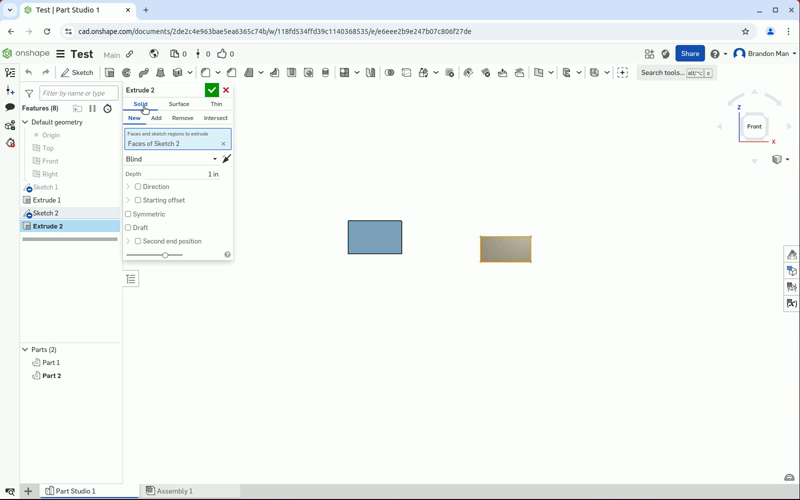
click(143, 106)
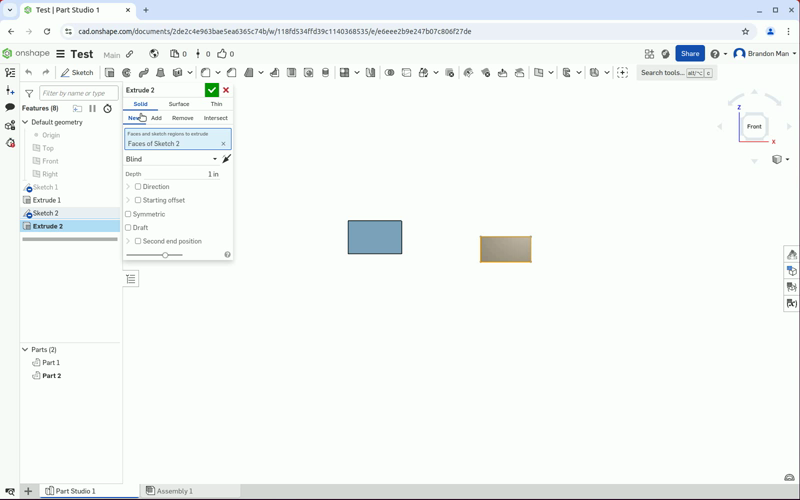
mouse_move(137, 120)
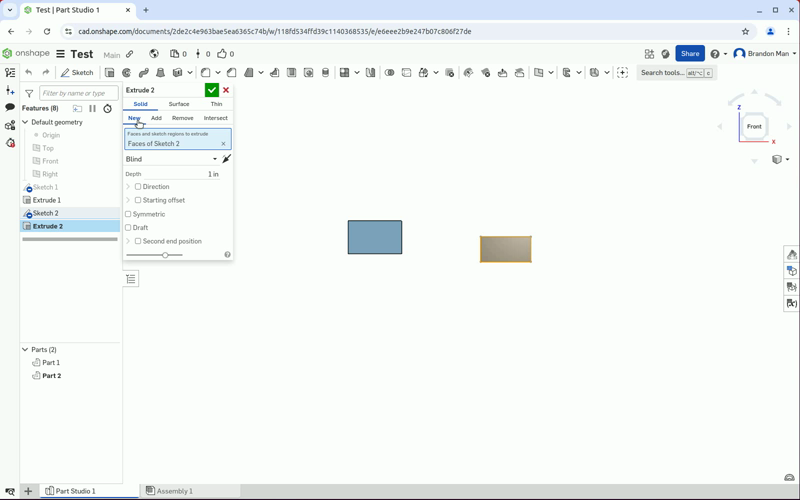
click(137, 120)
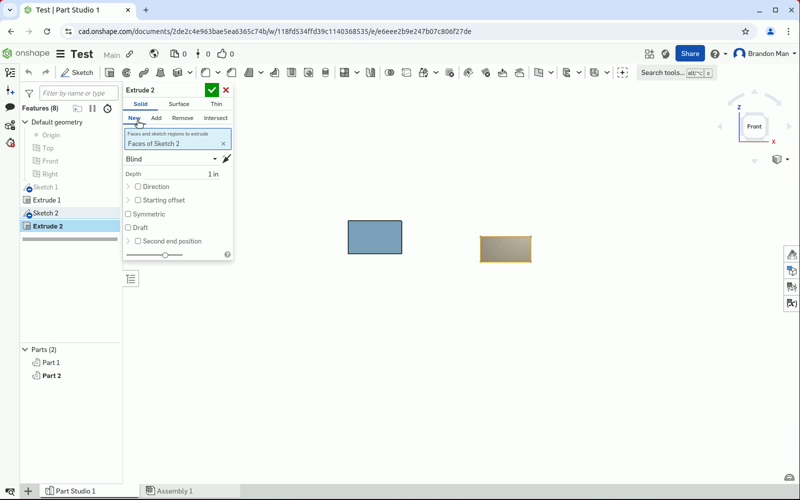
key(tab, 4)
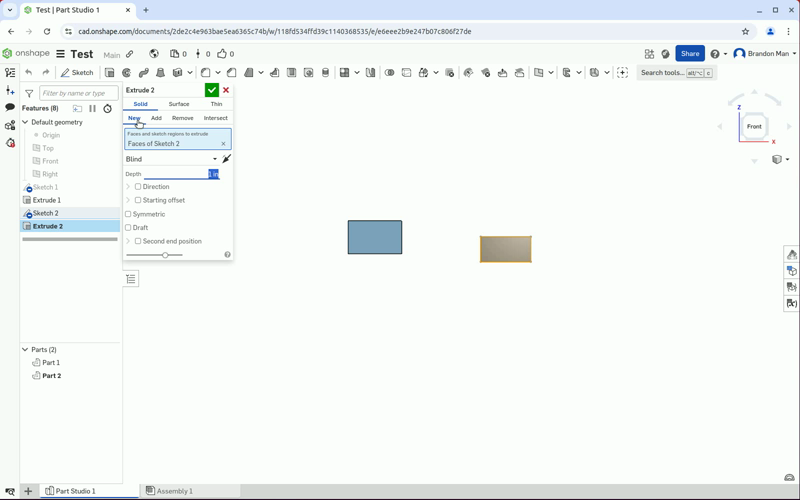
text(6.74)
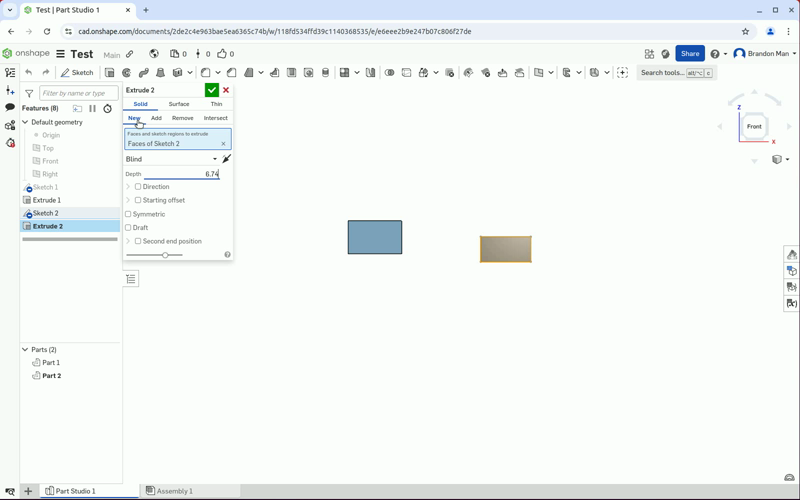
key(enter)
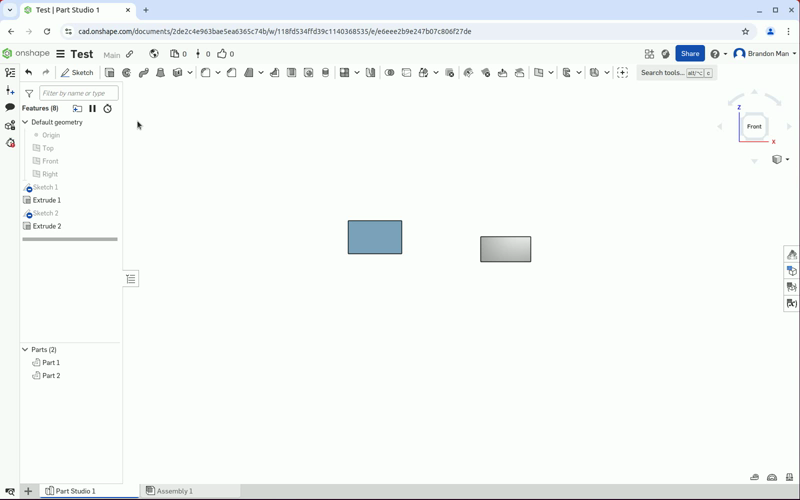
key(shift+h)
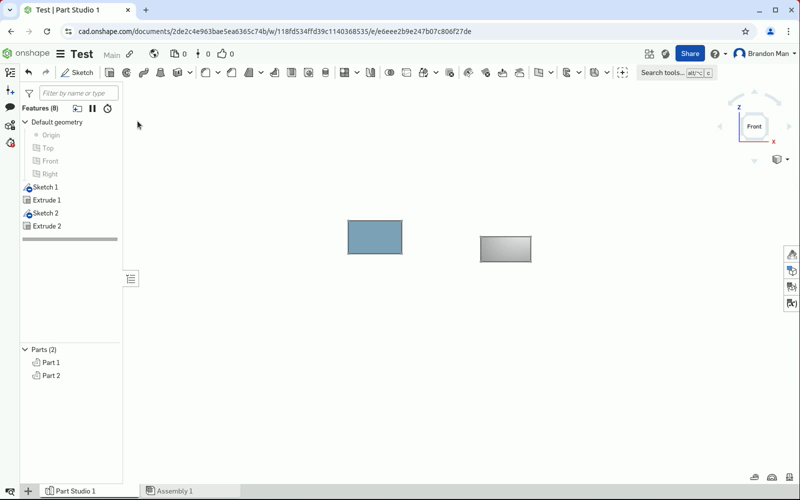
key(shift+h)
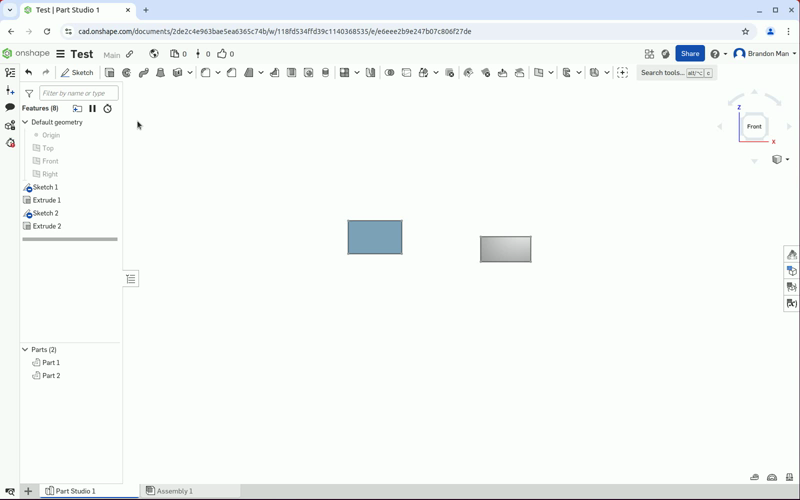
key(shift+7)
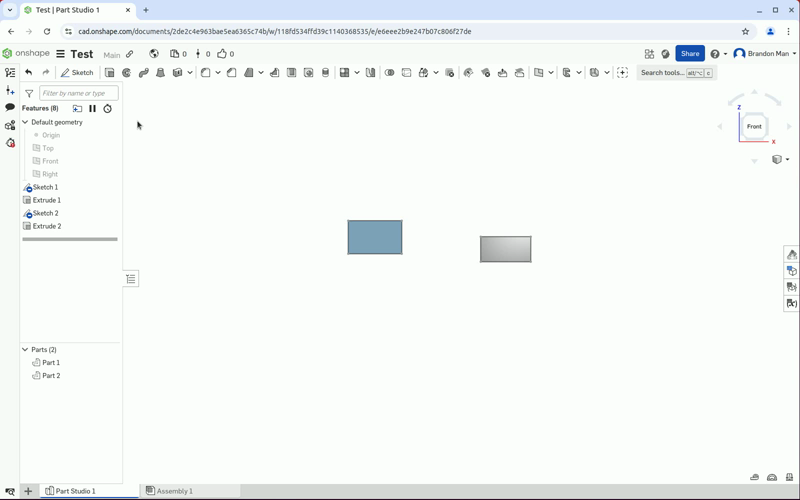
key(left, 2)
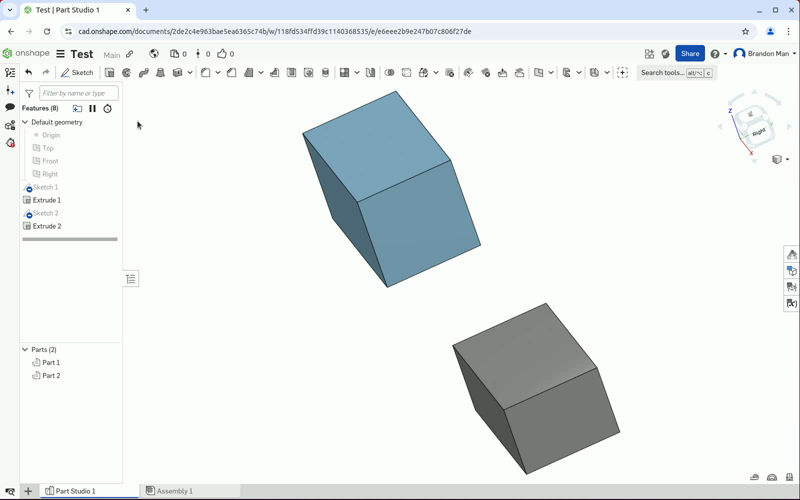
key(down, 2)
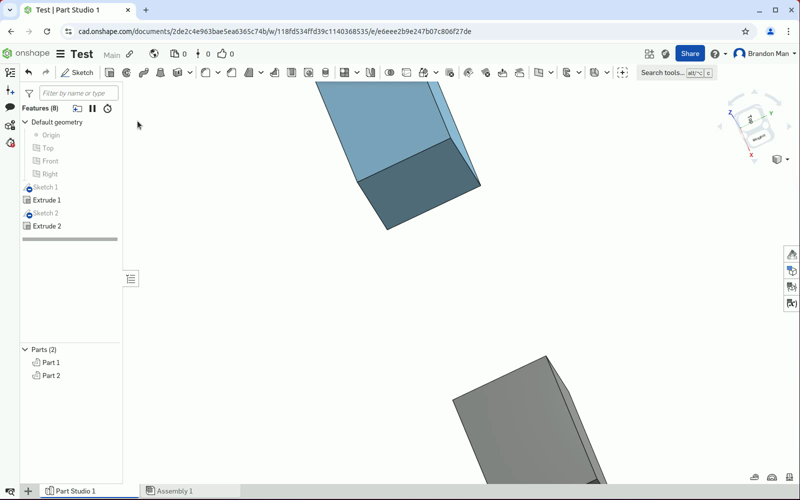
key(up, 2)
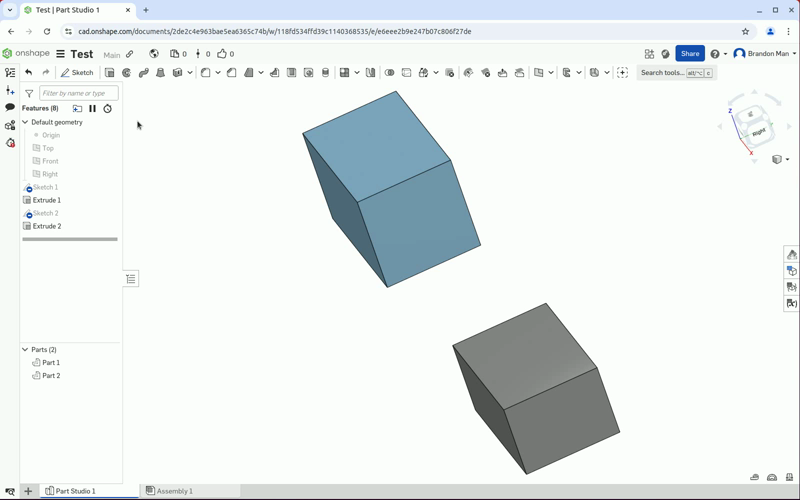
key(right, 2)
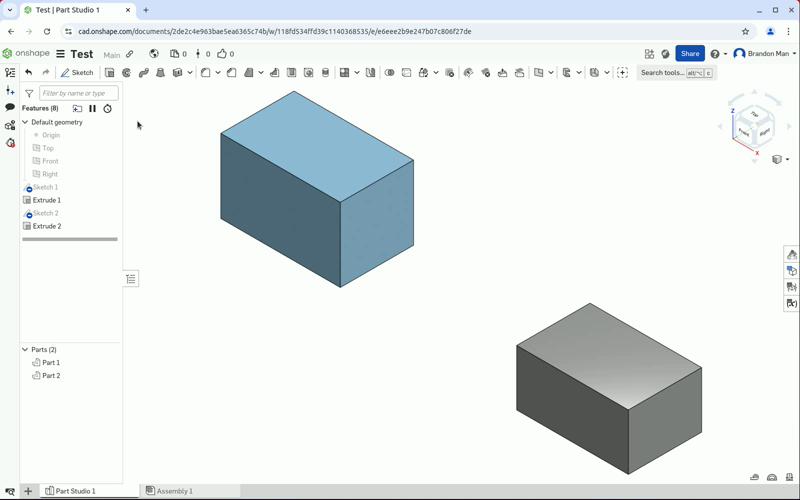
mouse_move(73, 189)
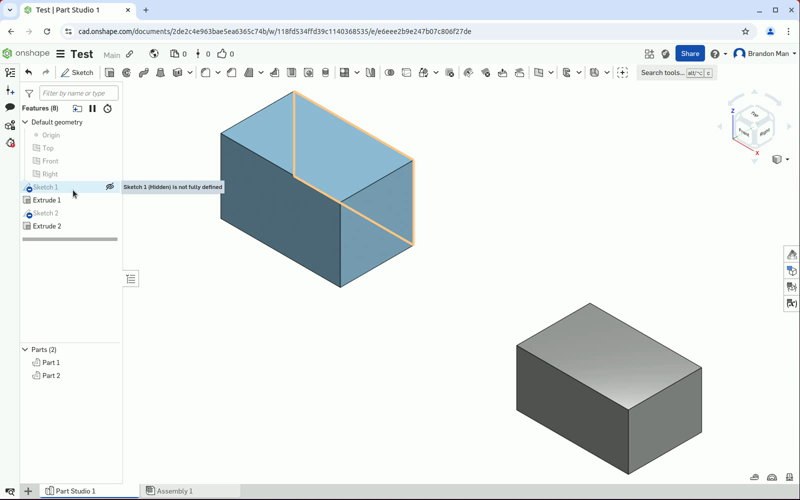
click(73, 189)